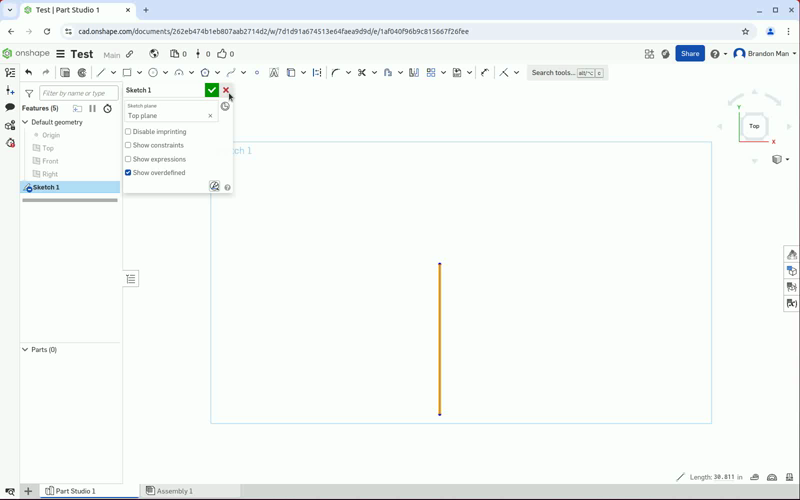
key(shift+h)
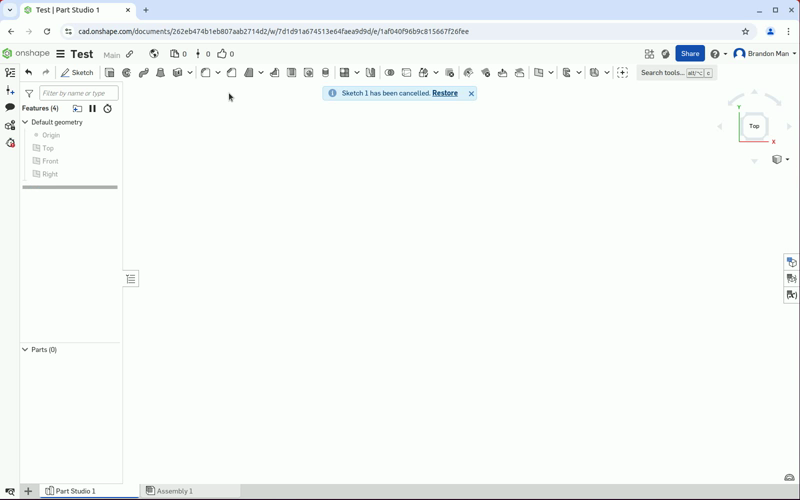
mouse_move(73, 352)
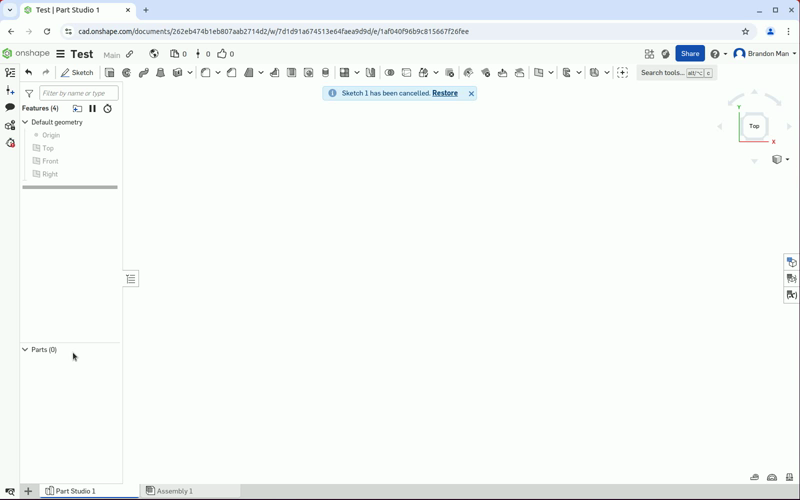
key(y)
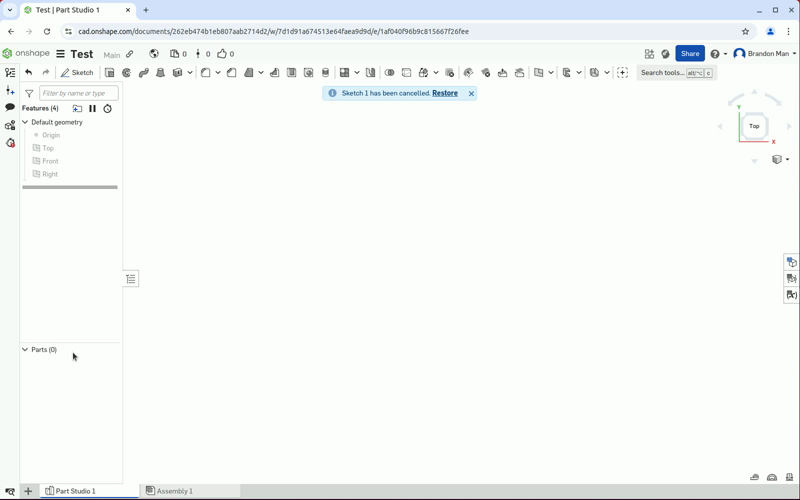
key(shift+p)
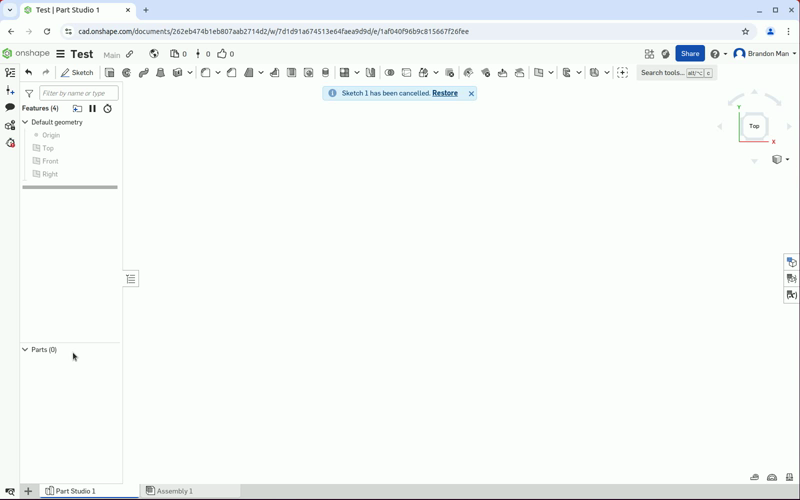
key(space)
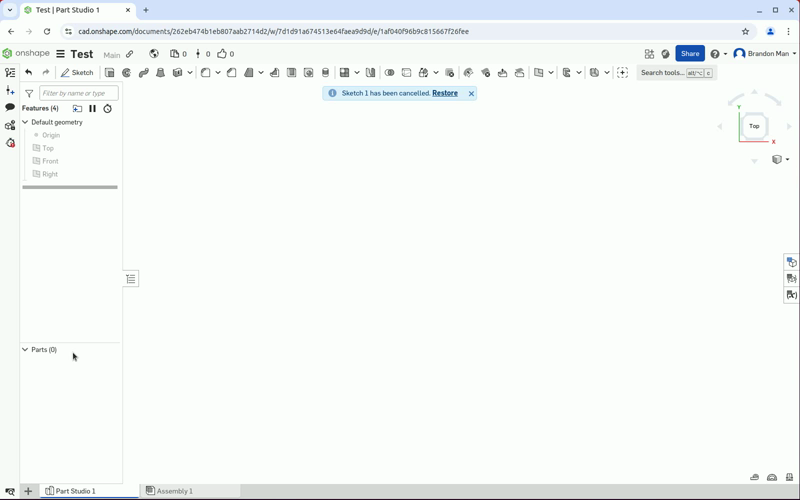
key_down(shift)
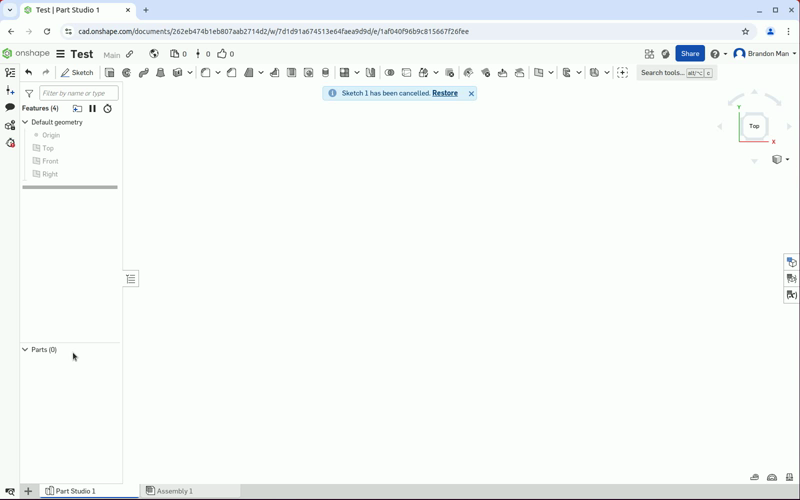
key(up)
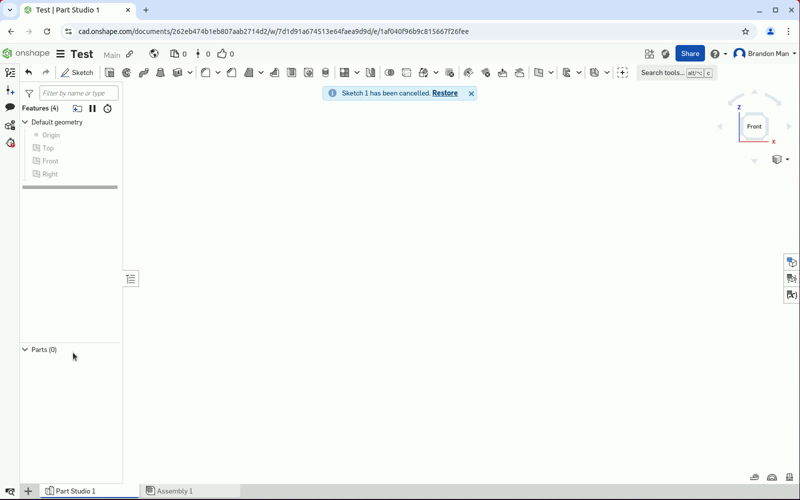
key_up(shift)
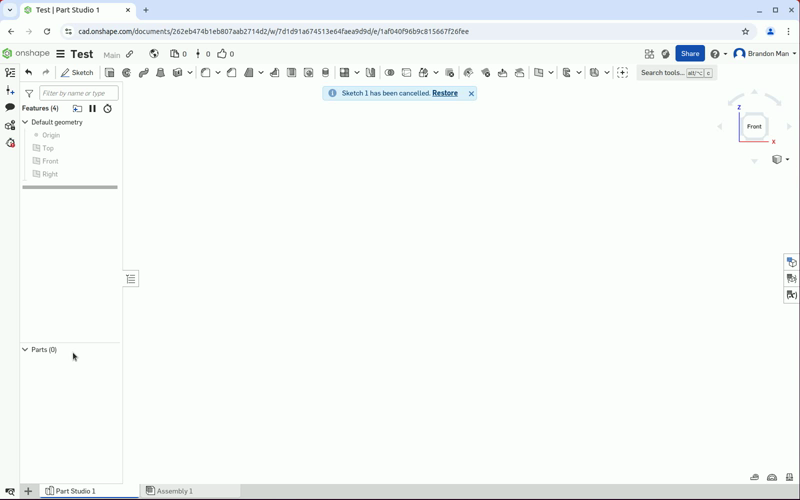
mouse_move(73, 352)
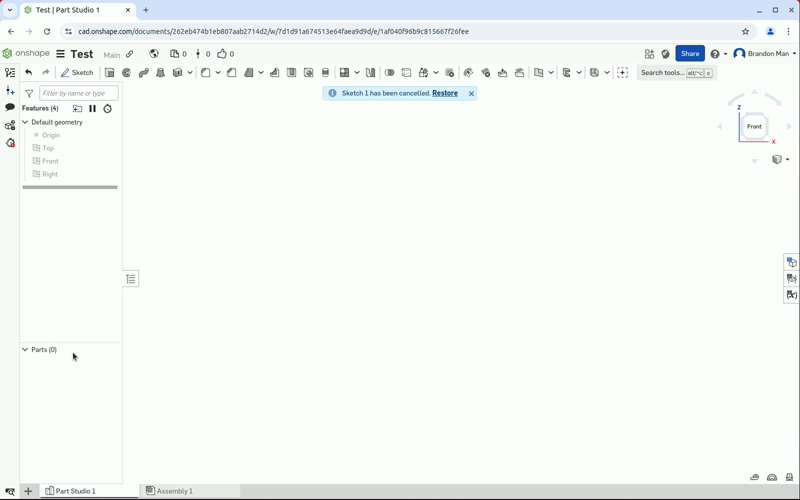
key(shift+y)
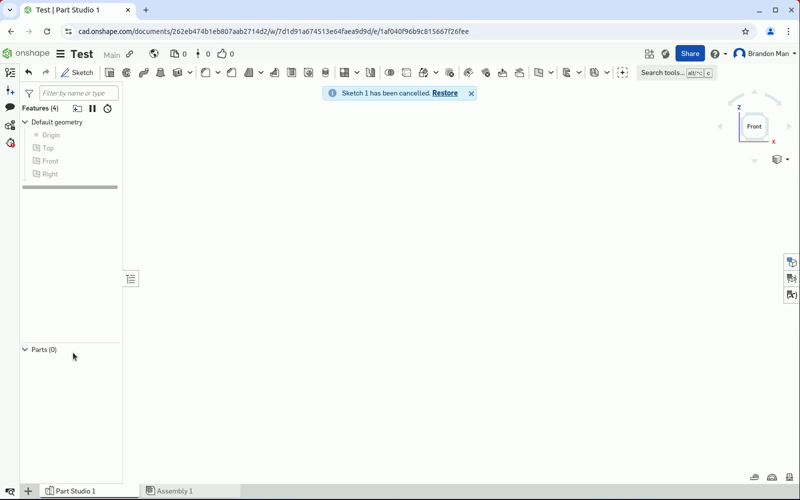
key(shift+s)
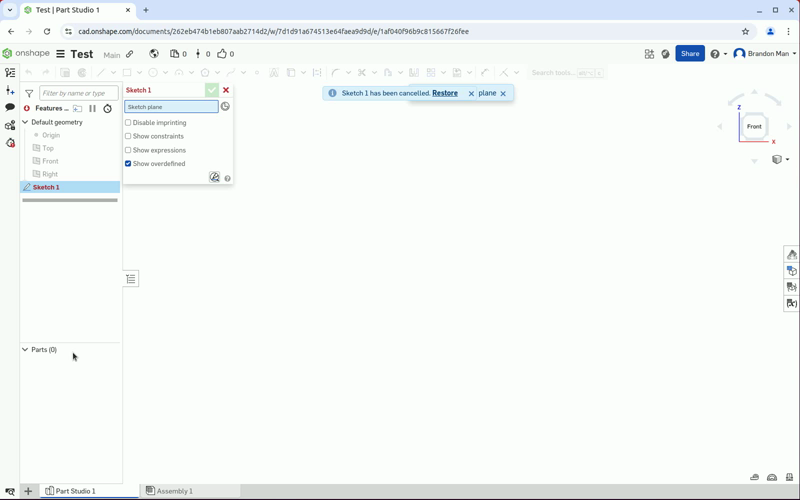
mouse_move(73, 163)
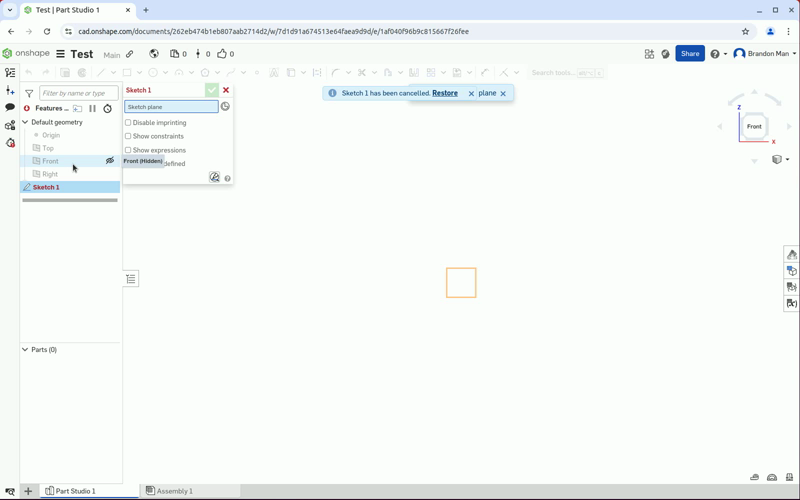
click(73, 163)
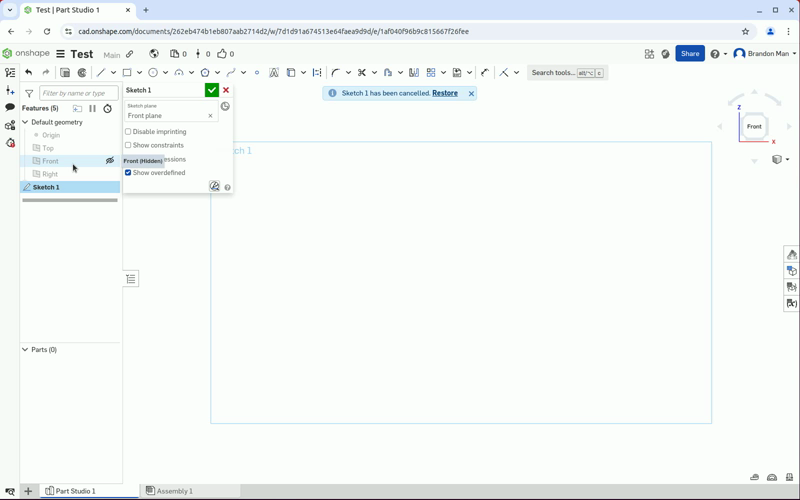
mouse_move(73, 352)
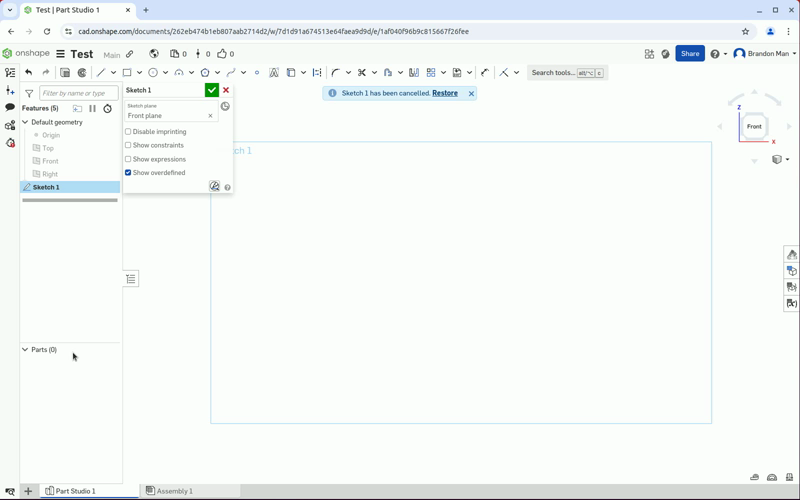
key(y)
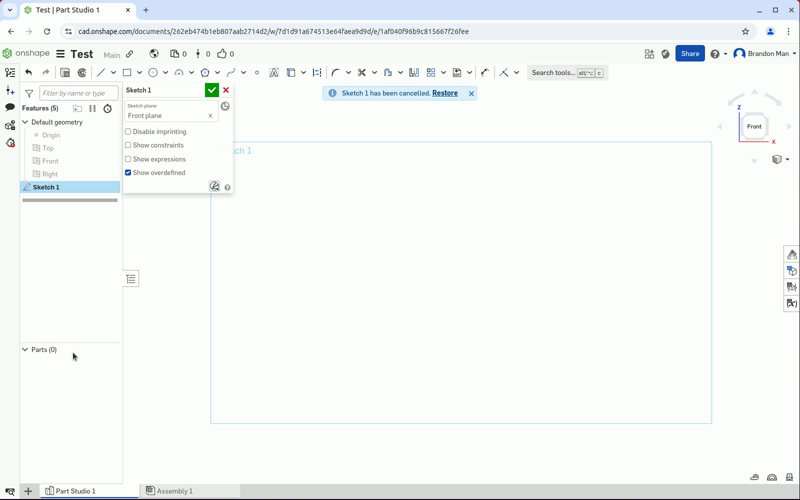
key(l)
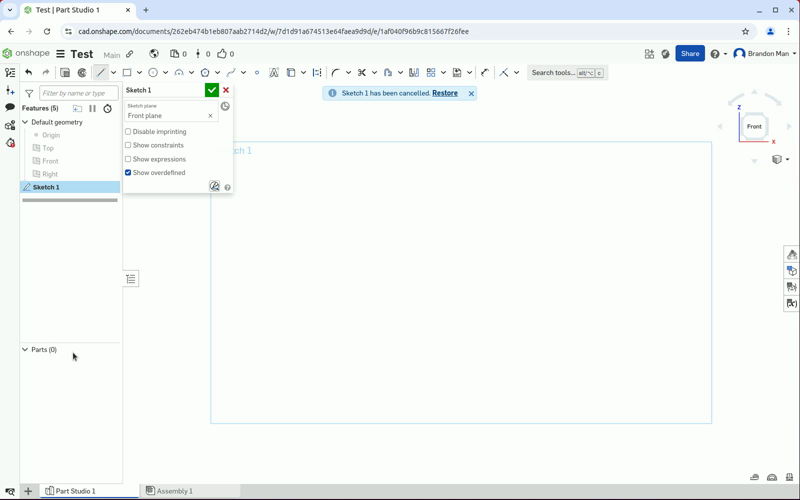
key_down(shift)
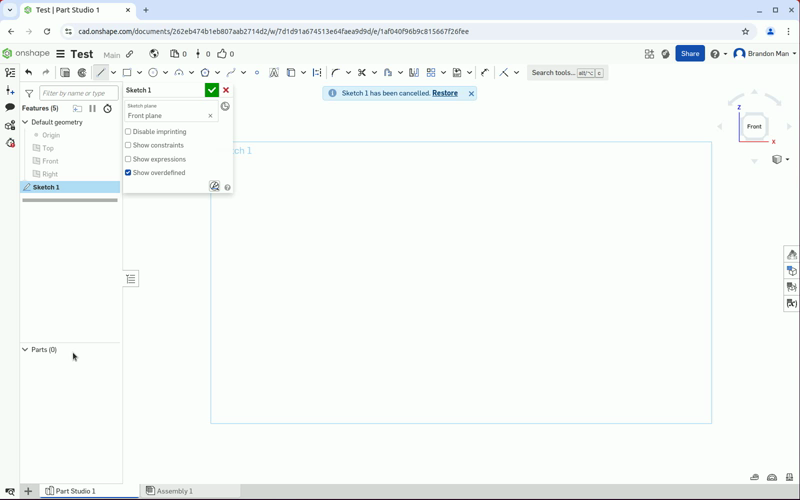
mouse_move(460, 395)
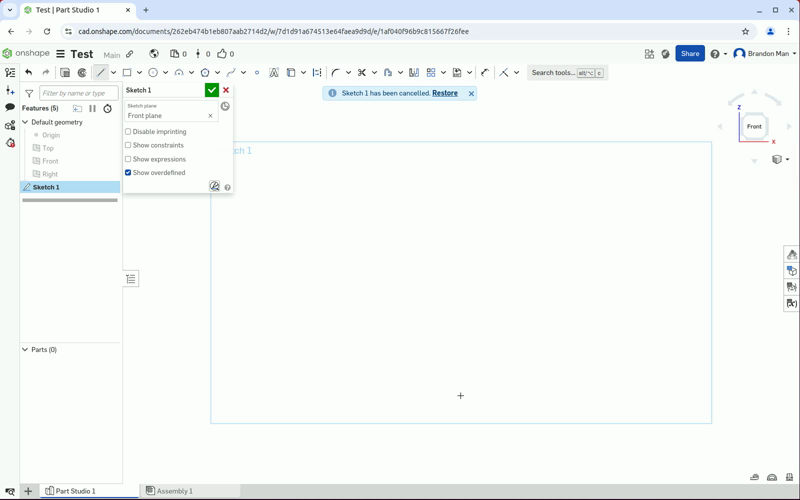
click(460, 395)
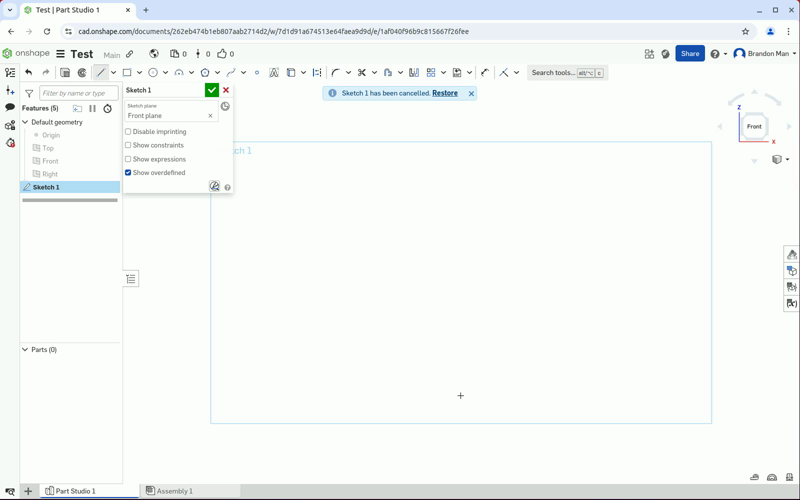
key_up(shift)
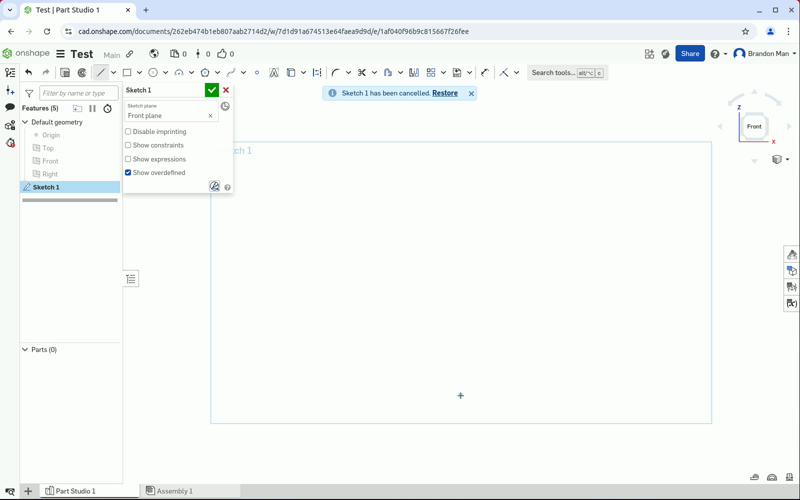
key_down(shift)
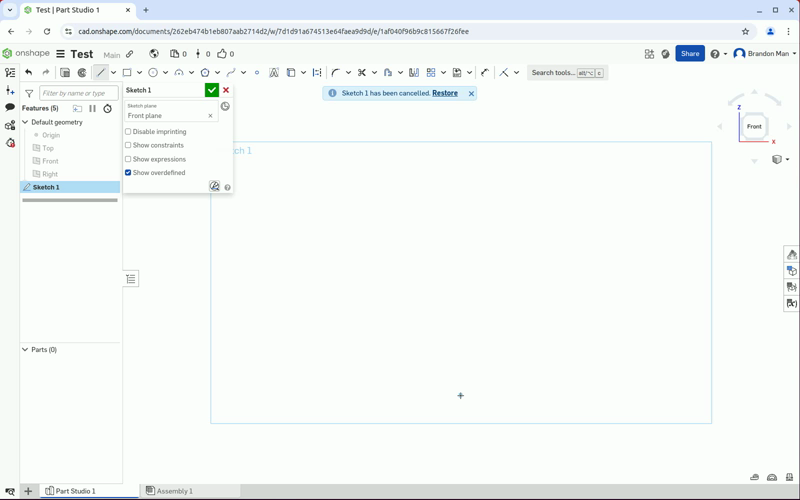
mouse_move(573, 395)
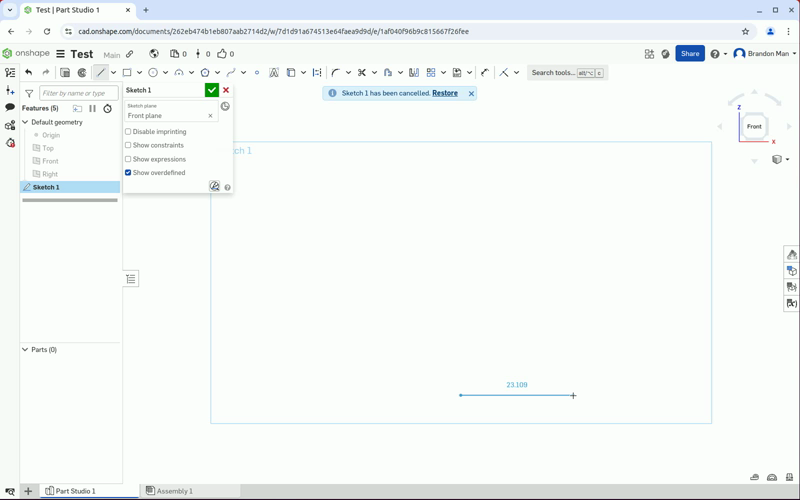
click(573, 395)
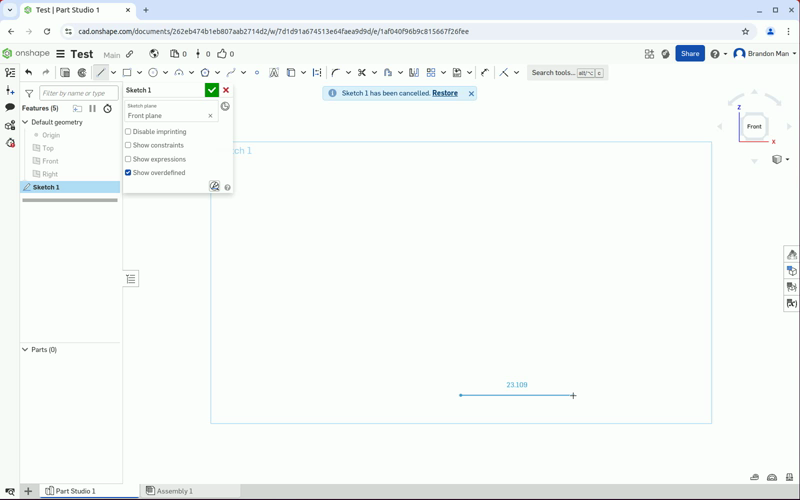
key_up(shift)
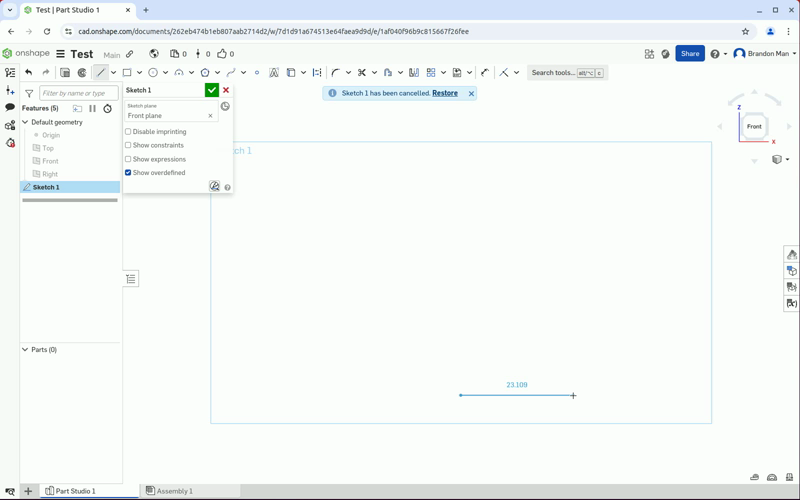
key_down(shift)
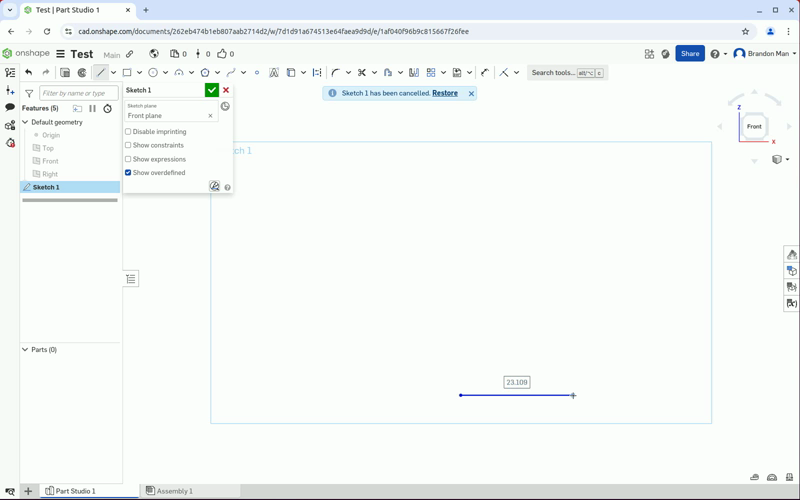
mouse_move(589, 395)
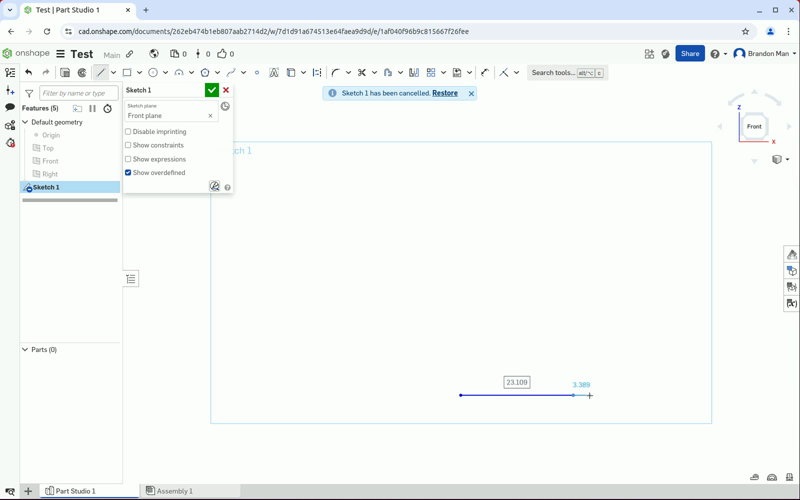
mouse_move(573, 381)
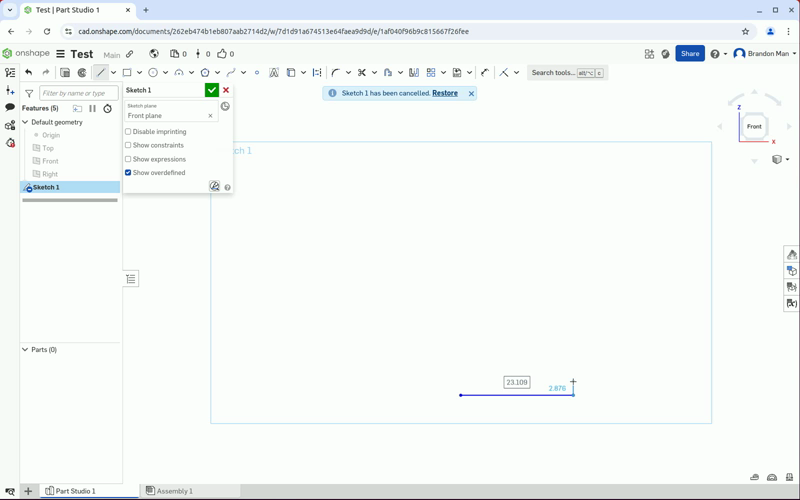
click(573, 381)
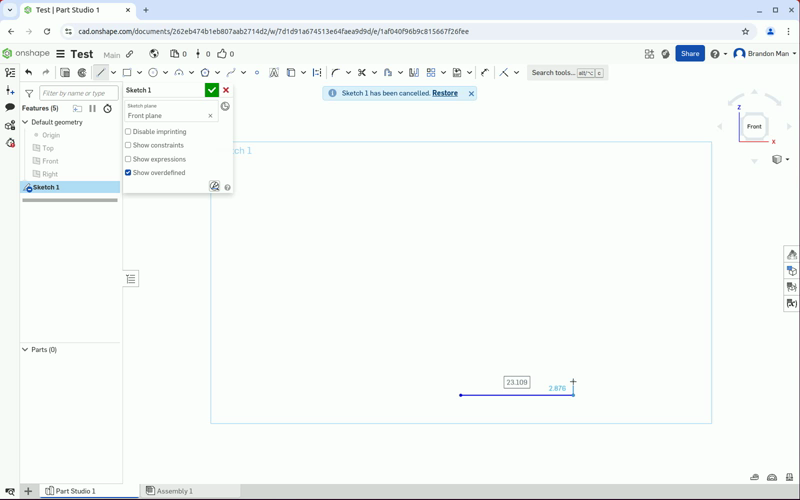
key_up(shift)
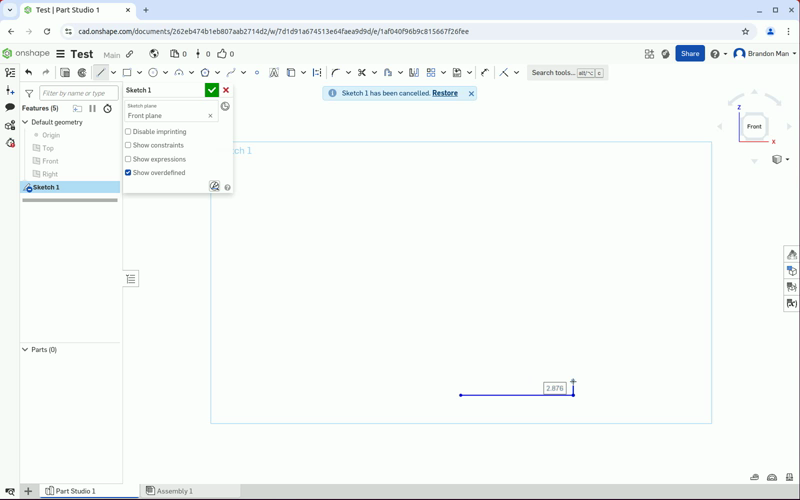
key_down(shift)
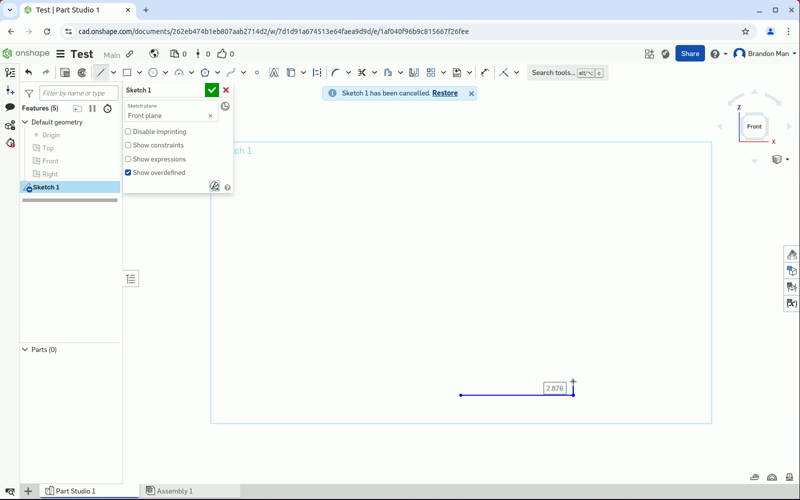
mouse_move(474, 381)
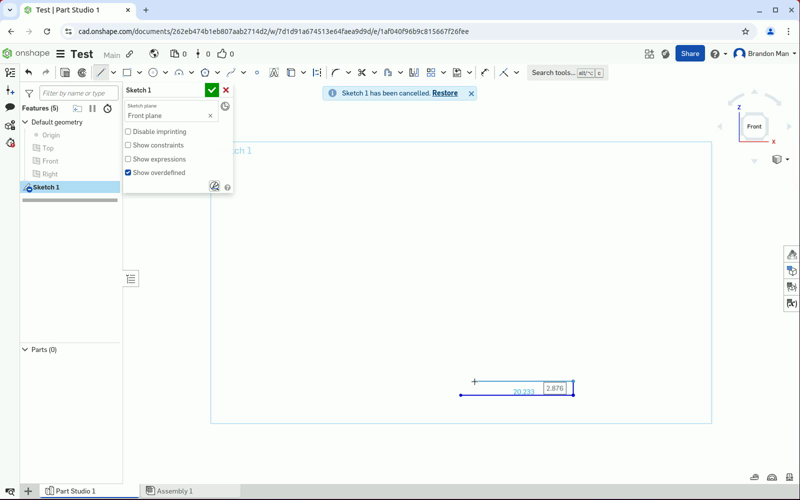
click(474, 381)
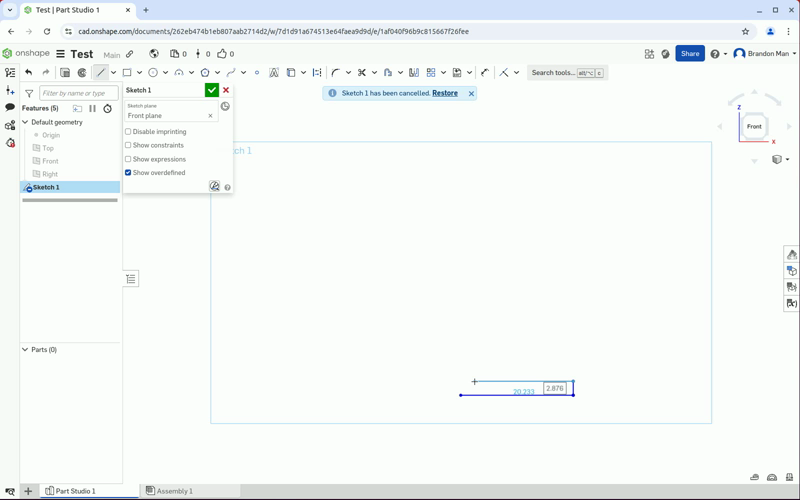
key_up(shift)
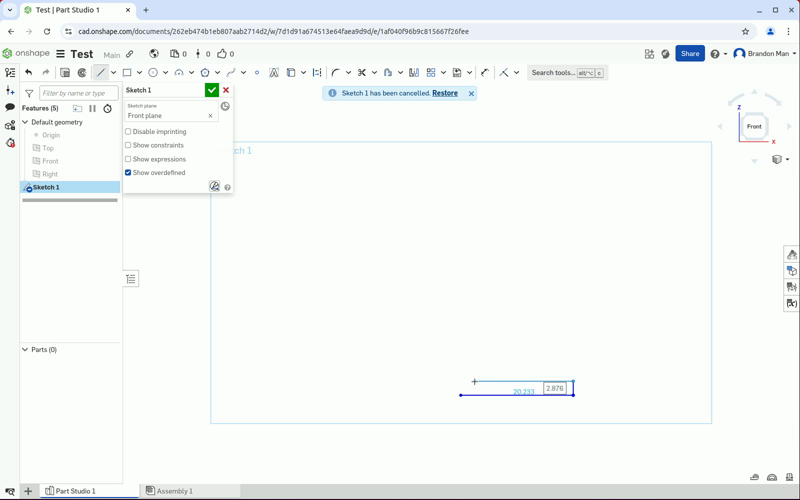
key_down(shift)
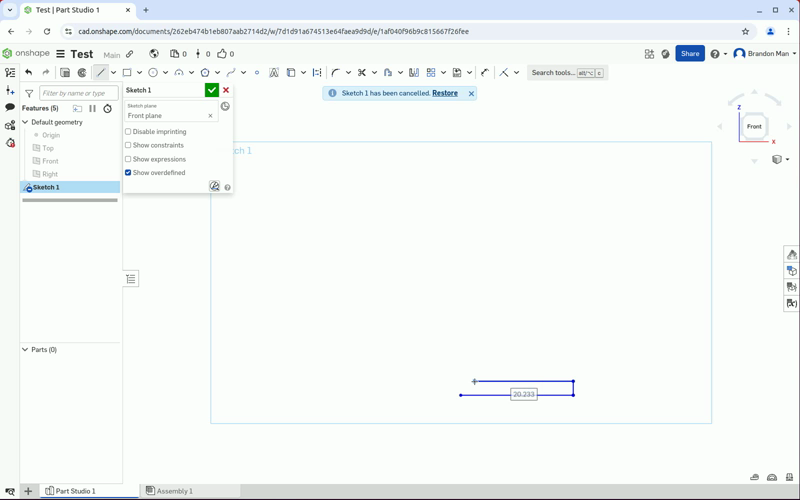
mouse_move(474, 282)
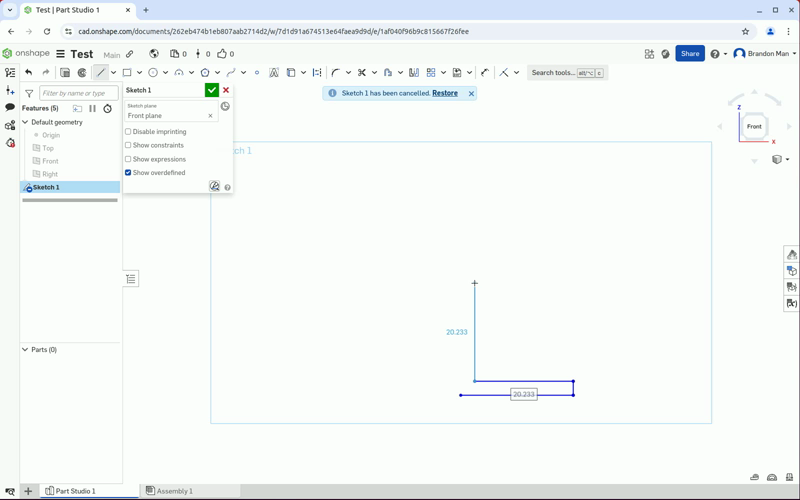
click(474, 282)
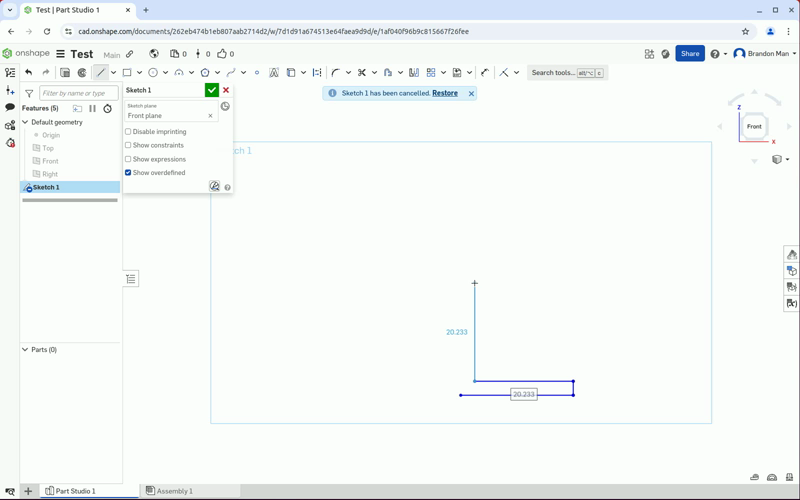
key_up(shift)
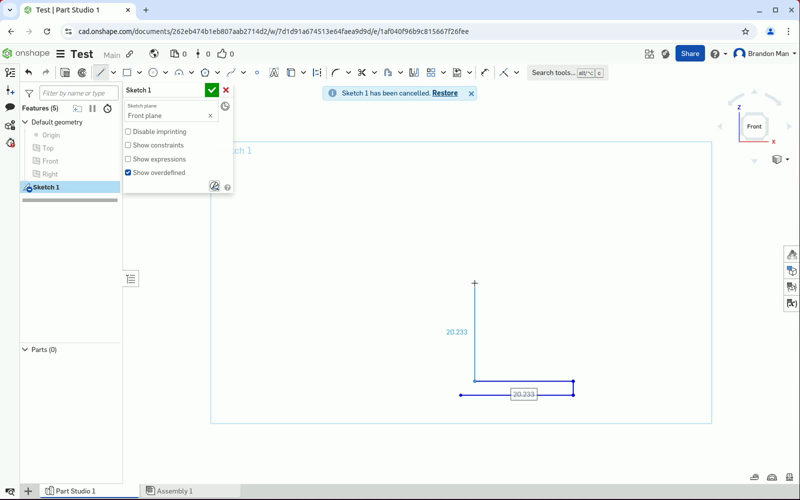
key_down(shift)
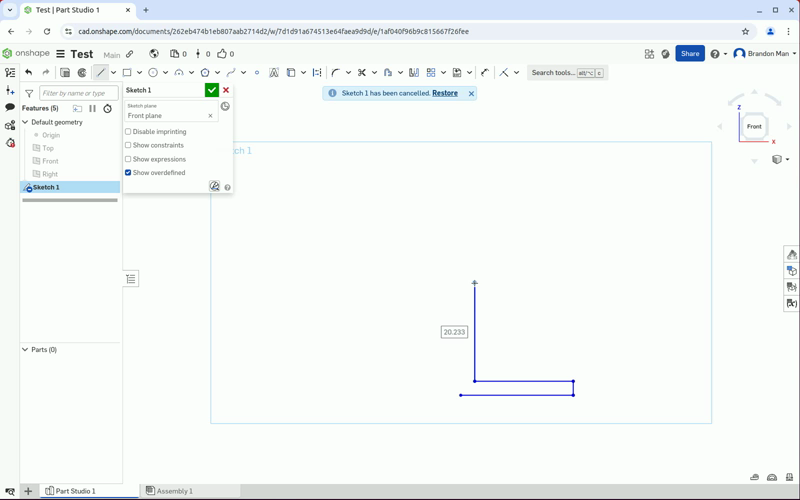
mouse_move(504, 282)
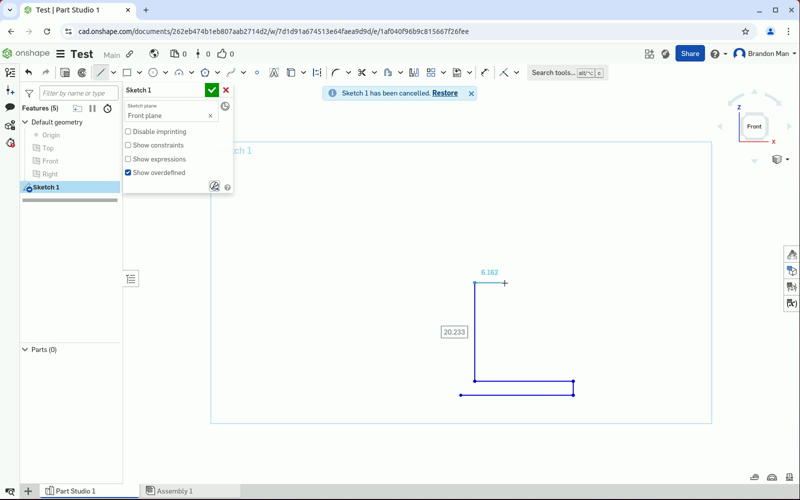
mouse_move(460, 282)
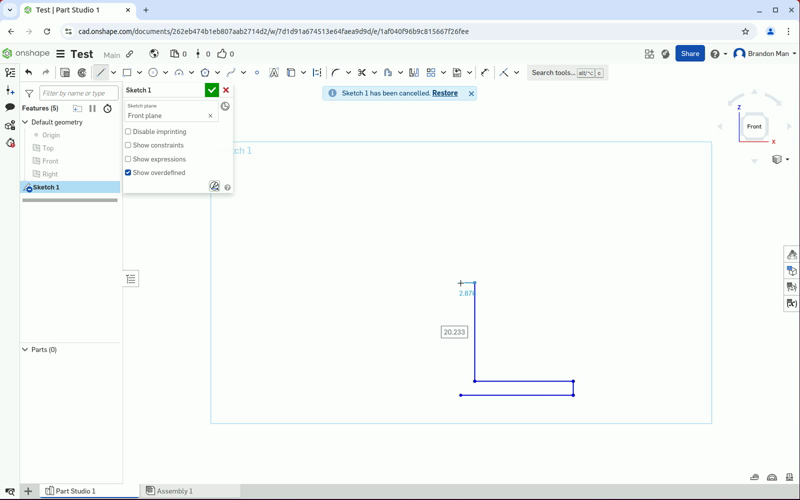
click(460, 282)
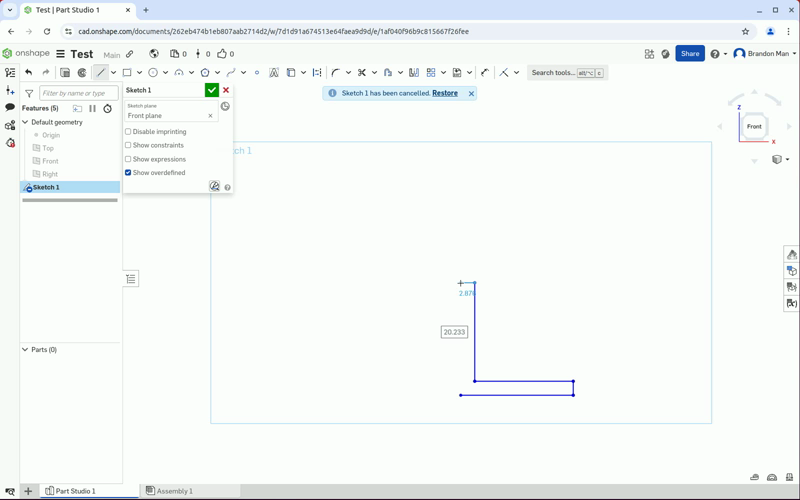
key_up(shift)
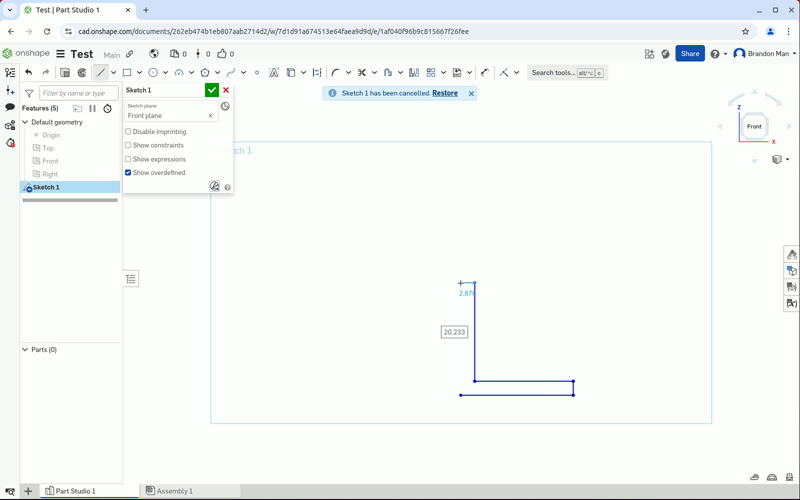
key_down(shift)
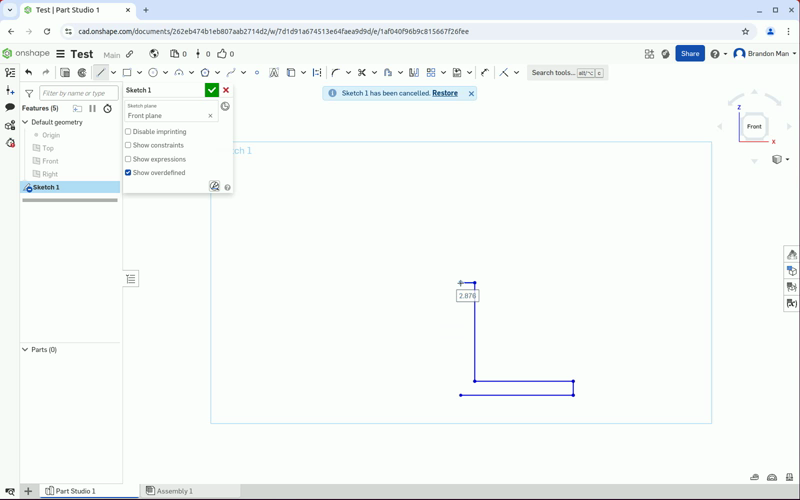
mouse_move(460, 395)
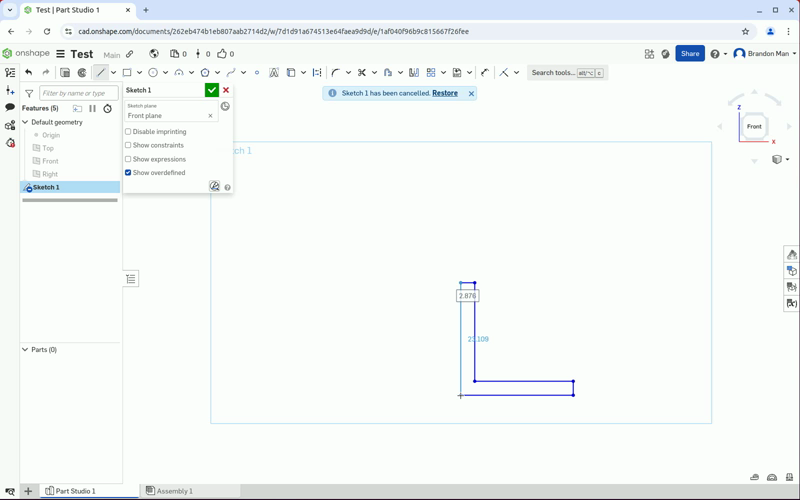
key_up(shift)
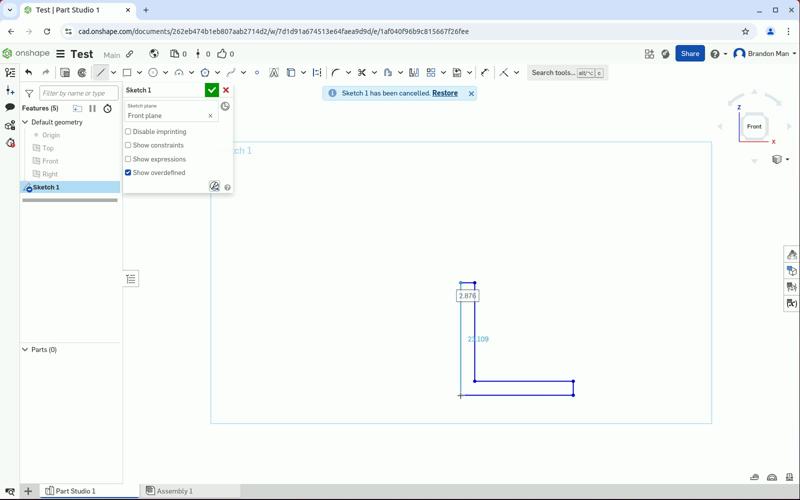
click(460, 395)
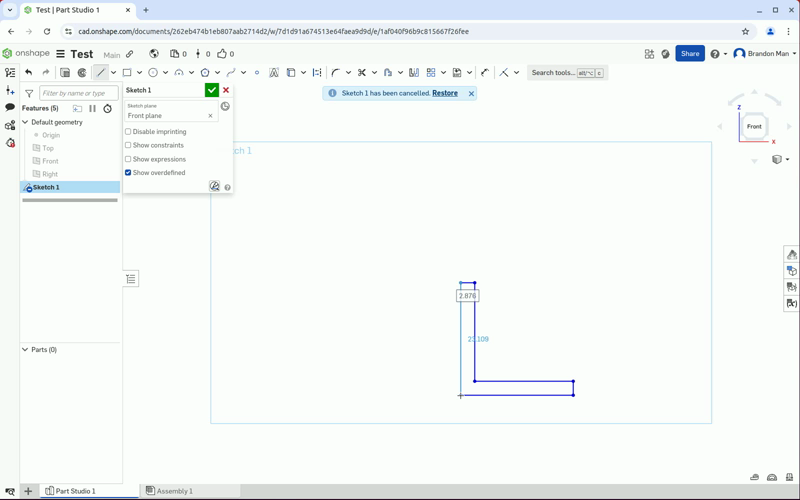
key(esc)
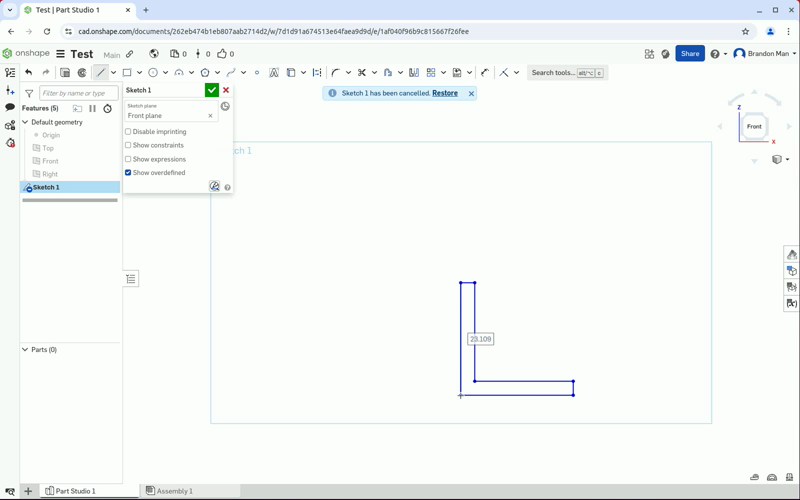
mouse_move(464, 317)
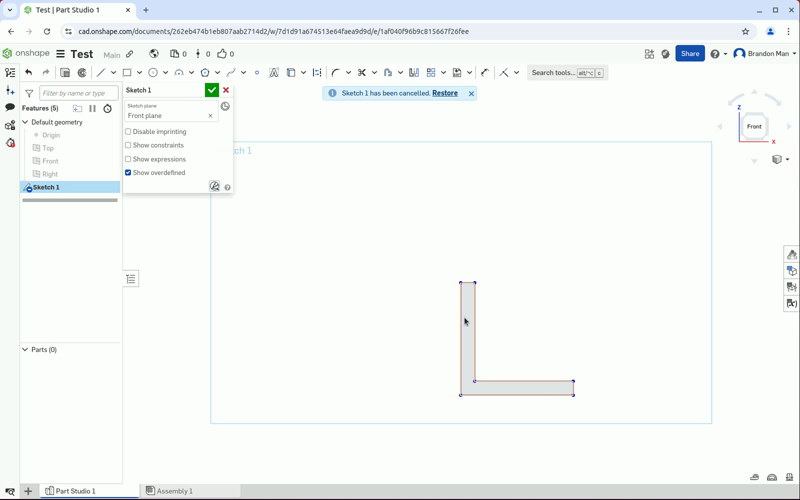
click(464, 317)
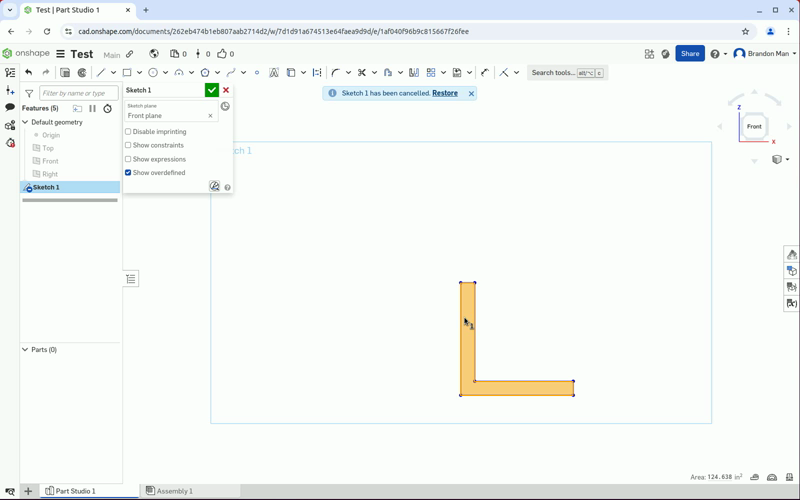
mouse_move(73, 352)
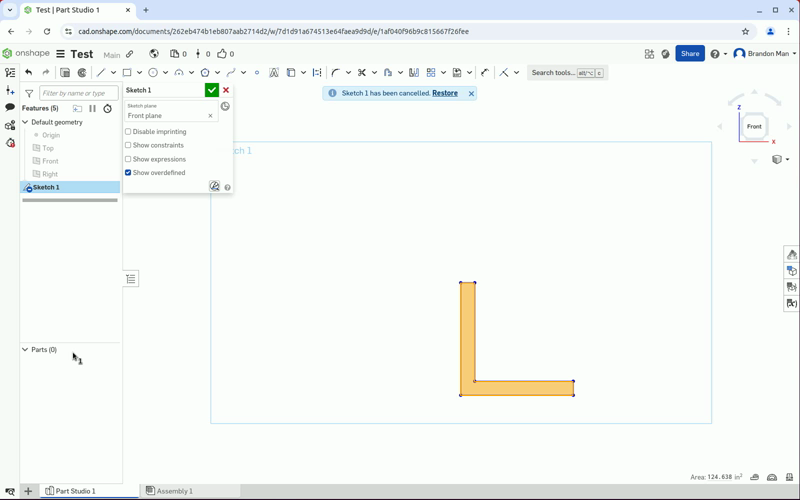
key(shift+y)
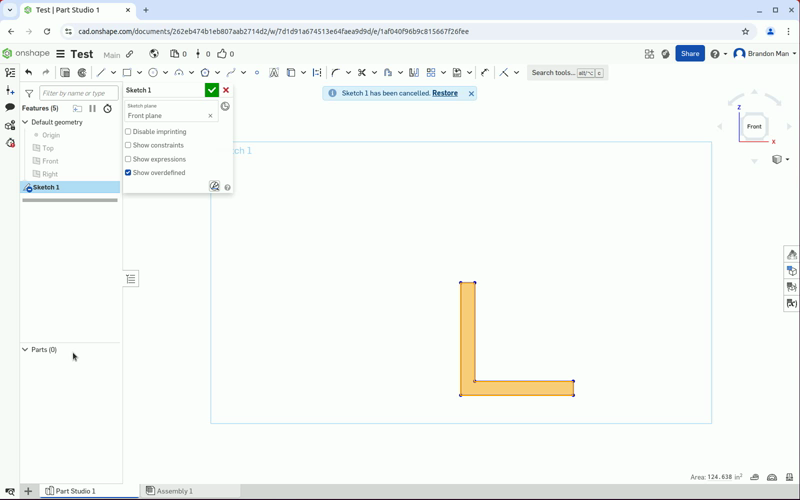
key(shift+e)
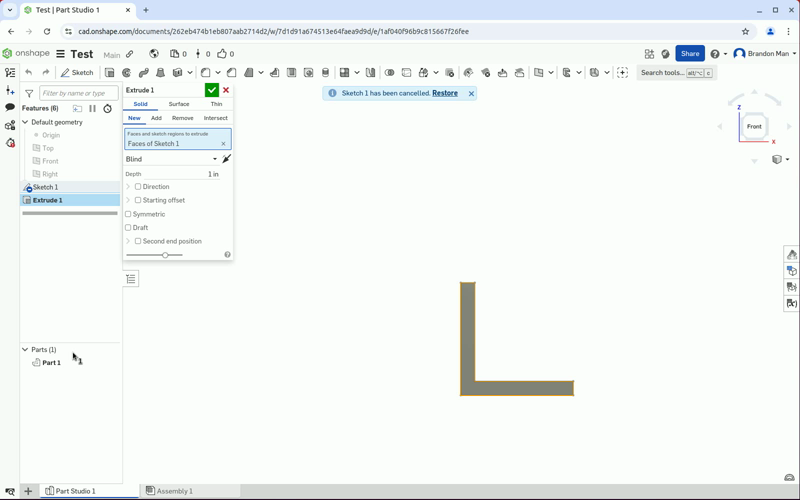
mouse_move(143, 106)
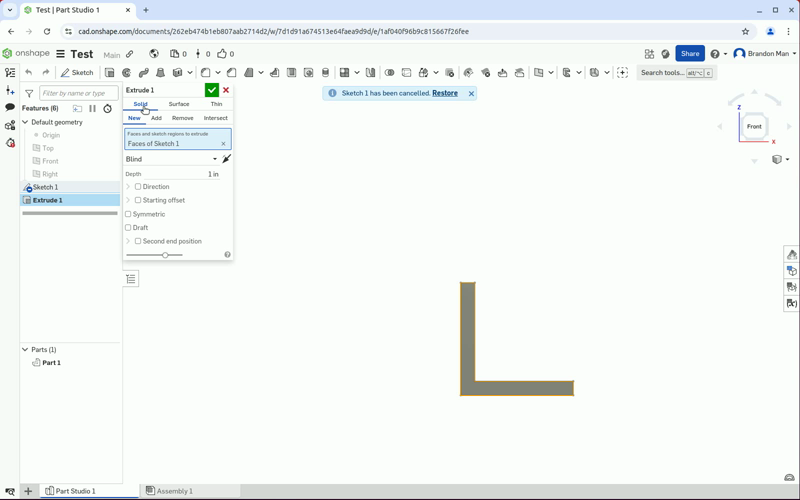
click(143, 106)
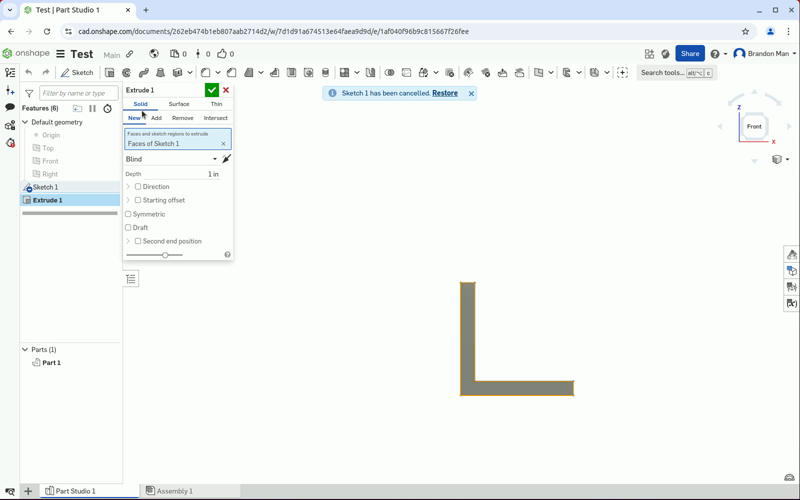
mouse_move(137, 120)
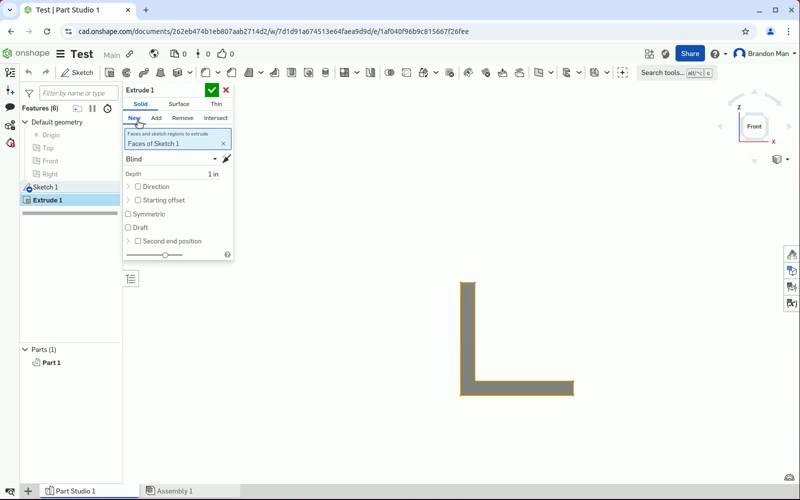
click(137, 120)
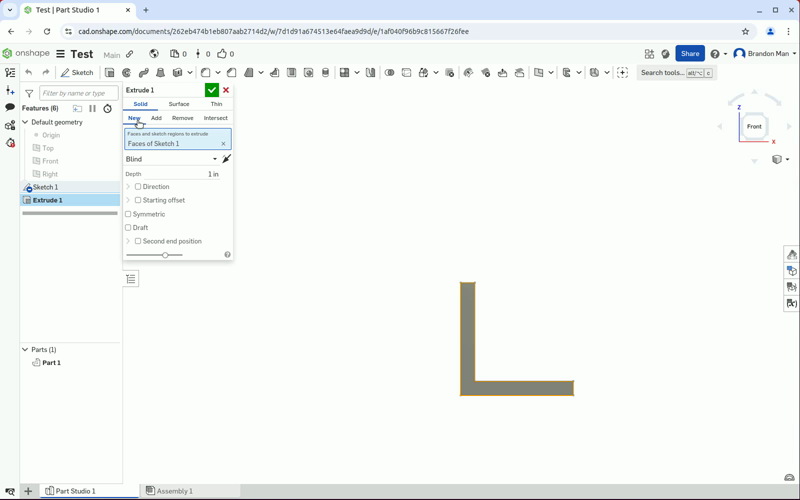
key(tab, 4)
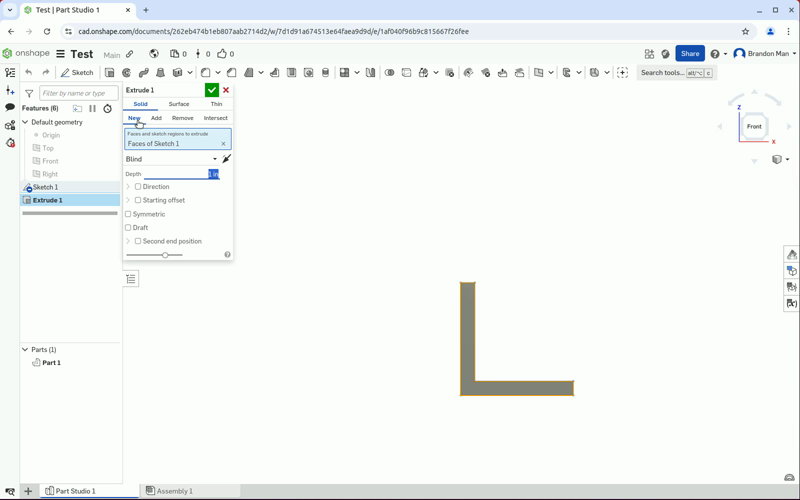
text(10.11)
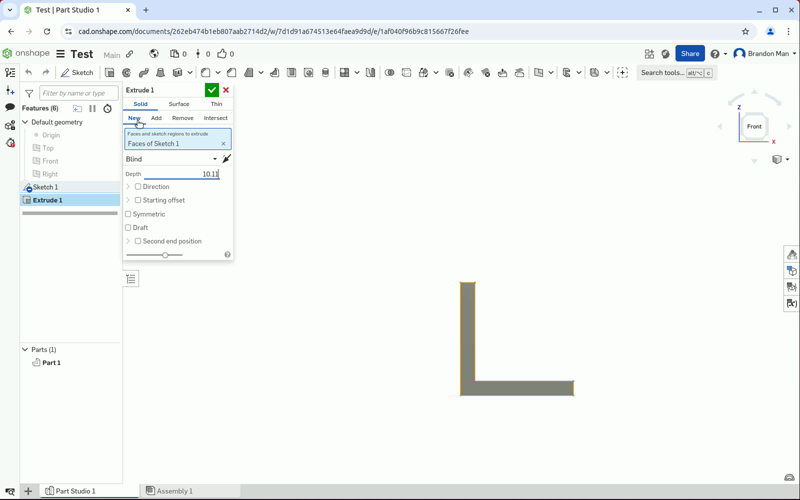
key(enter)
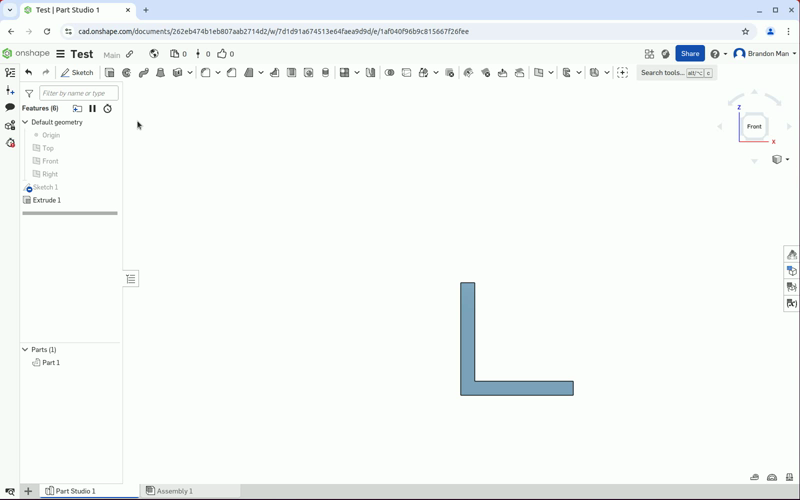
key(shift+h)
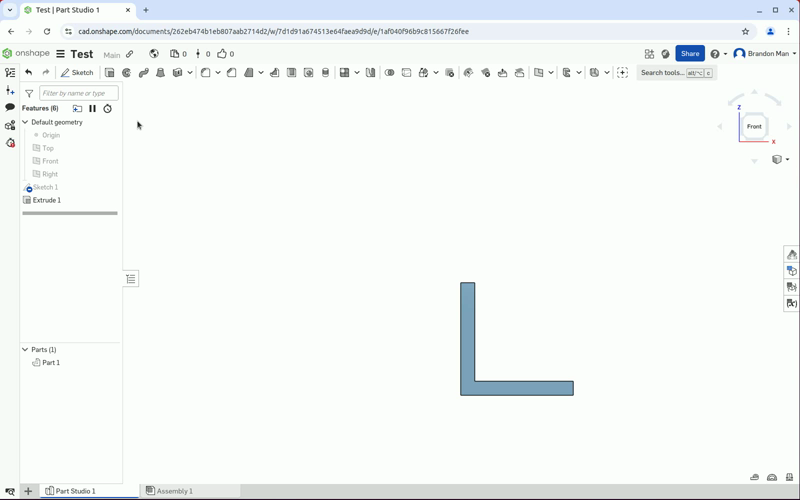
key(shift+h)
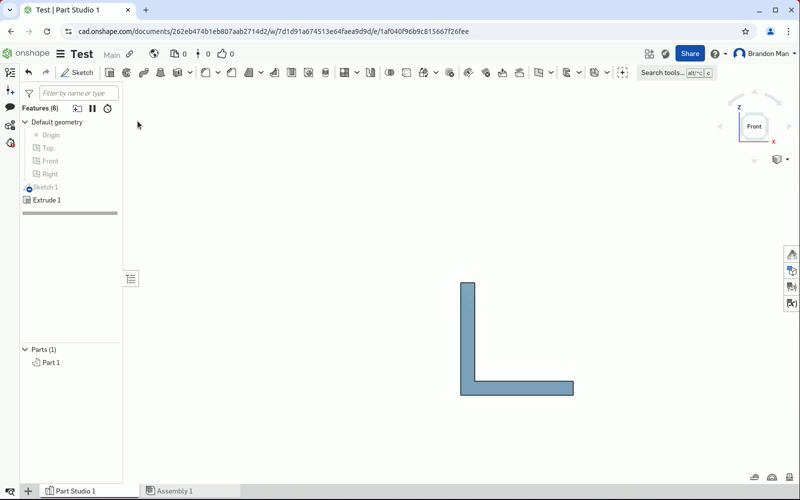
mouse_move(73, 189)
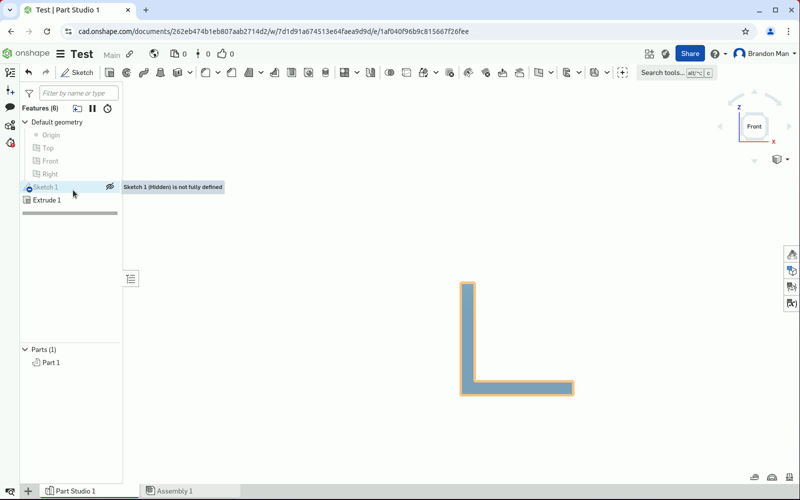
click(73, 189)
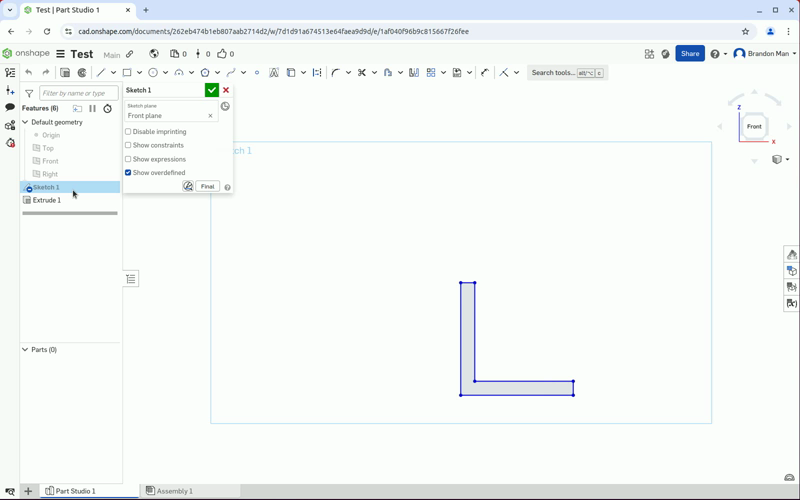
mouse_move(229, 92)
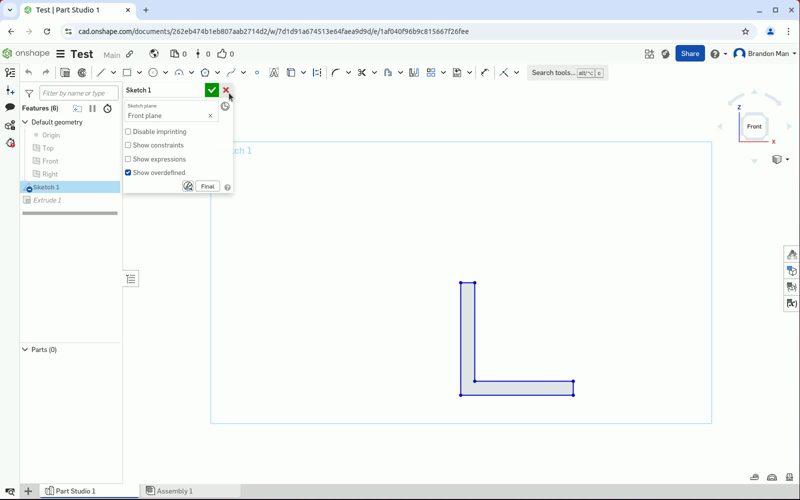
click(229, 92)
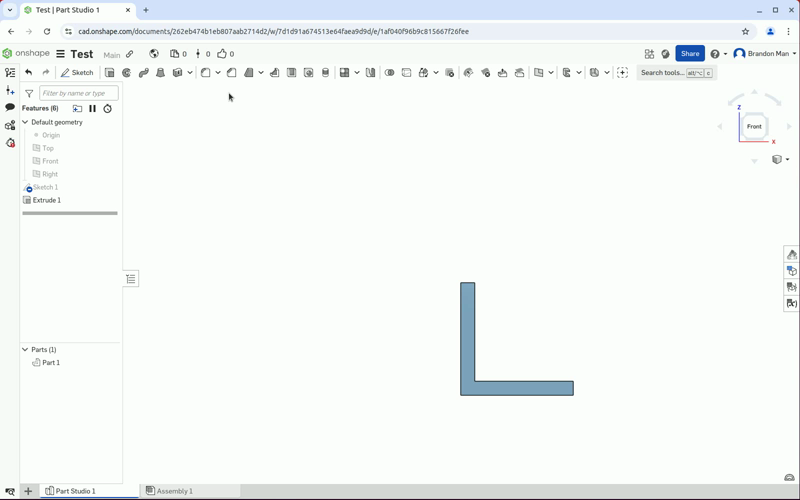
mouse_move(73, 352)
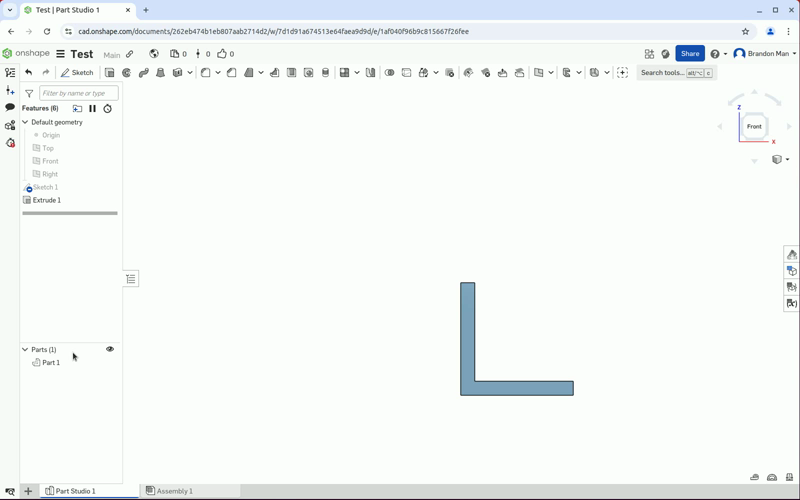
key(y)
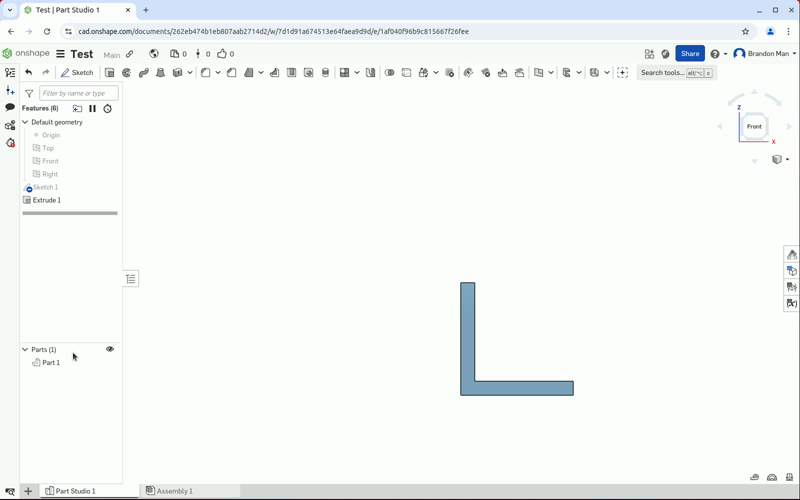
key(shift+p)
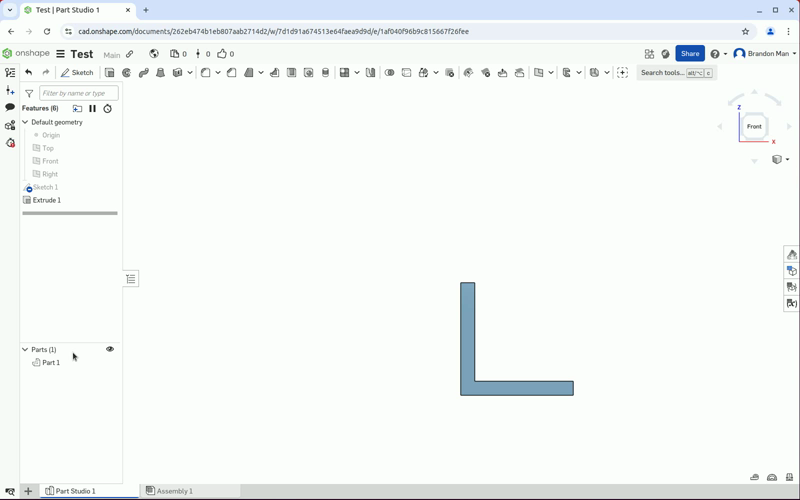
key(space)
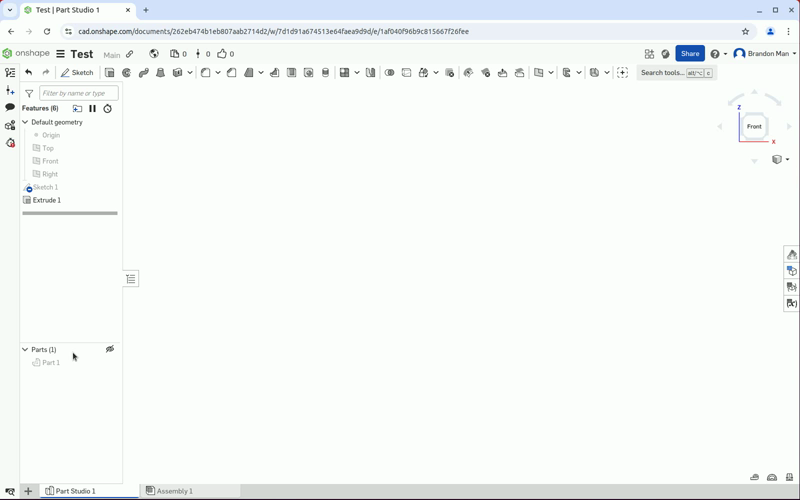
key_down(shift)
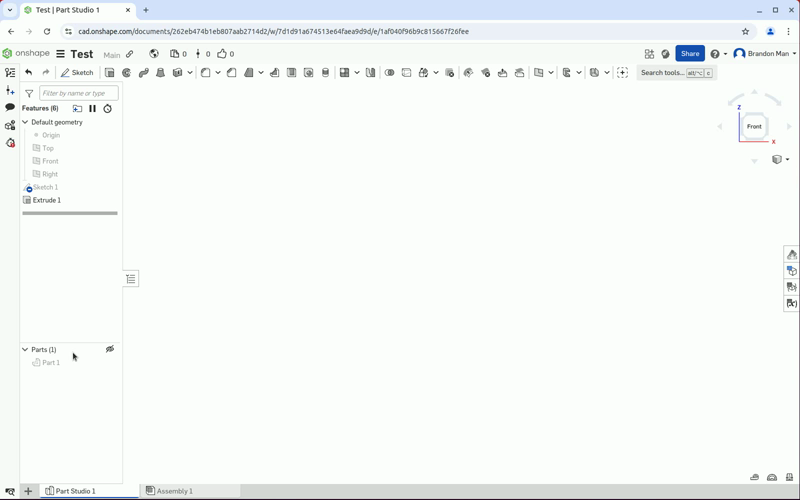
key(left)
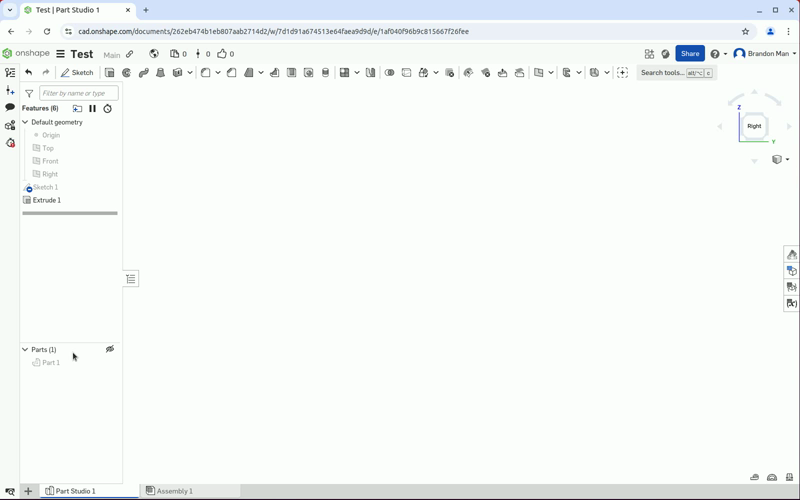
key_up(shift)
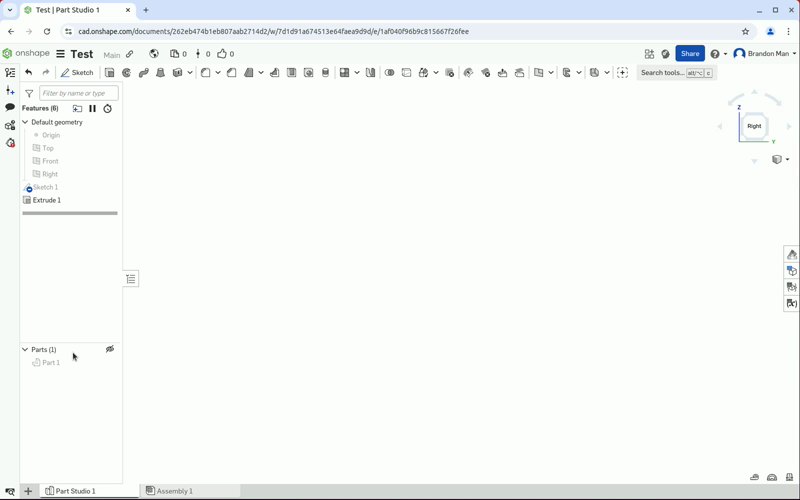
mouse_move(73, 352)
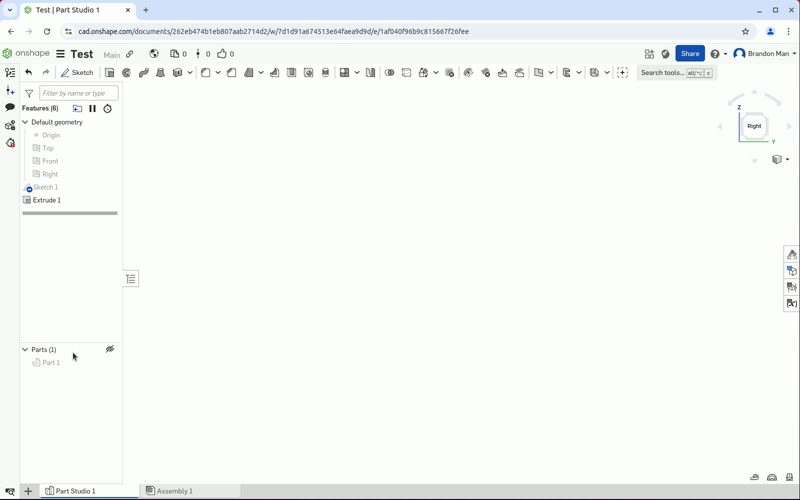
key(shift+y)
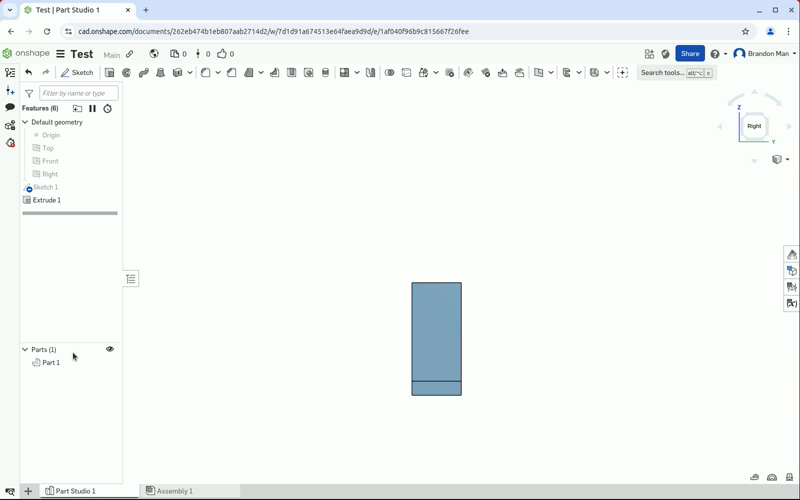
mouse_move(541, 75)
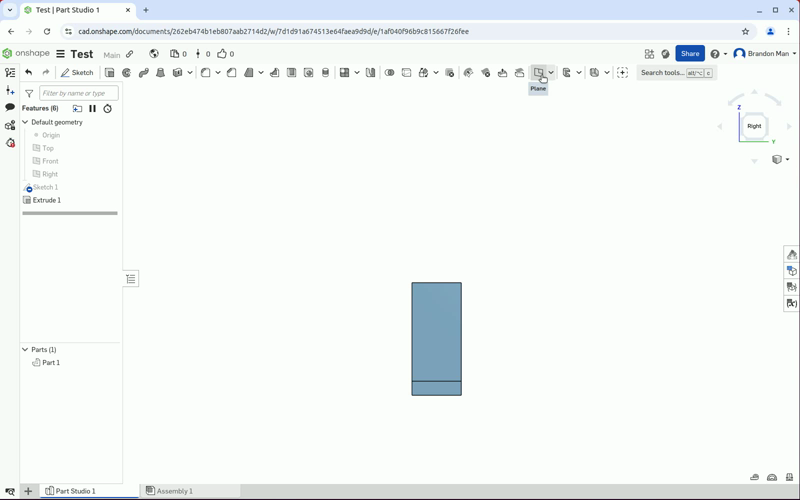
click(541, 75)
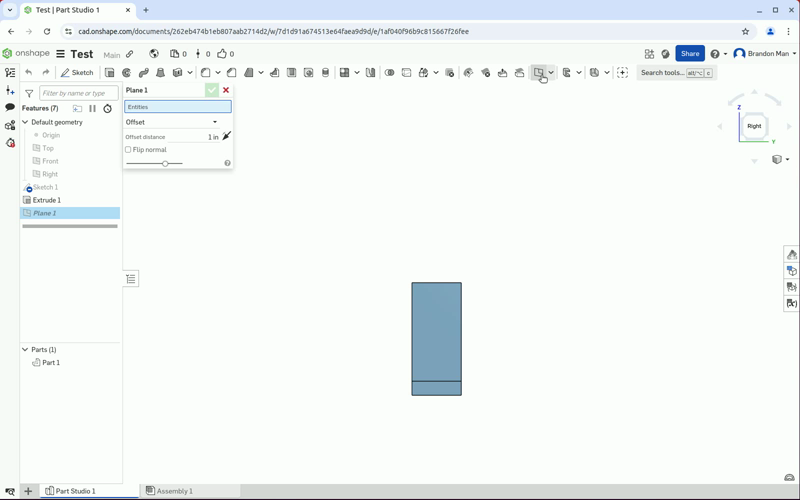
mouse_move(73, 176)
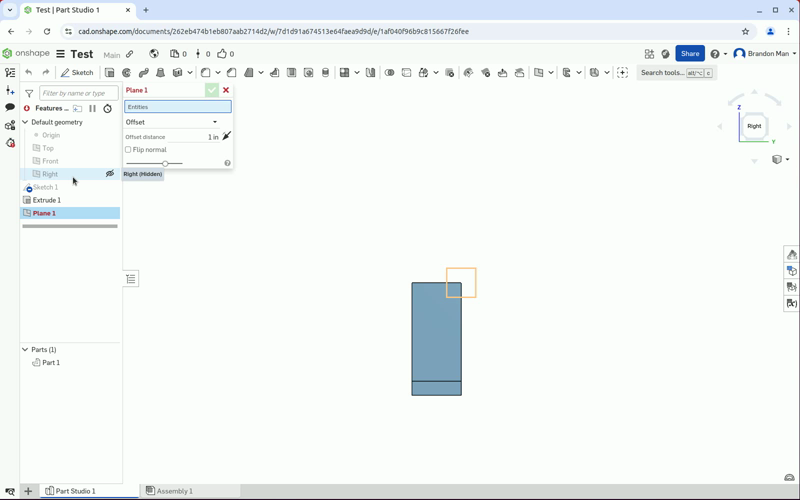
click(73, 176)
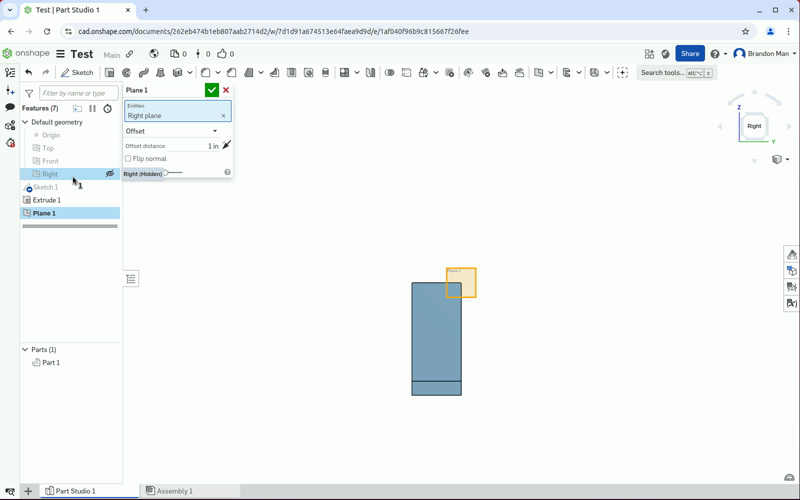
key(tab, 2)
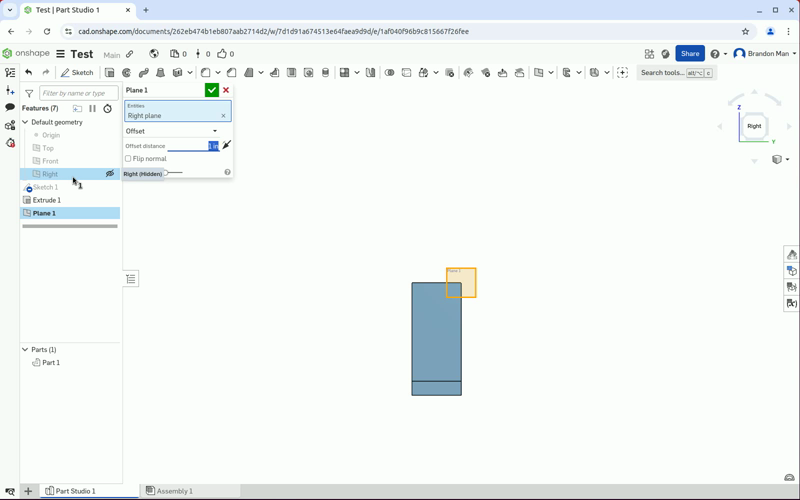
text(2.896)
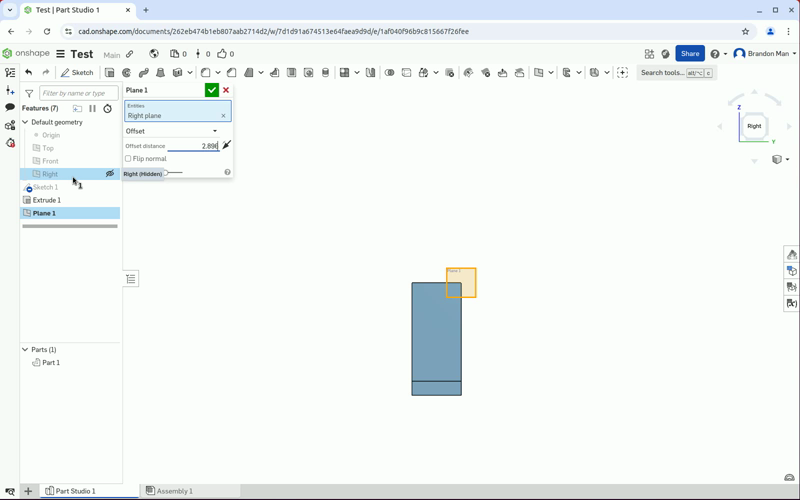
key(enter, 2)
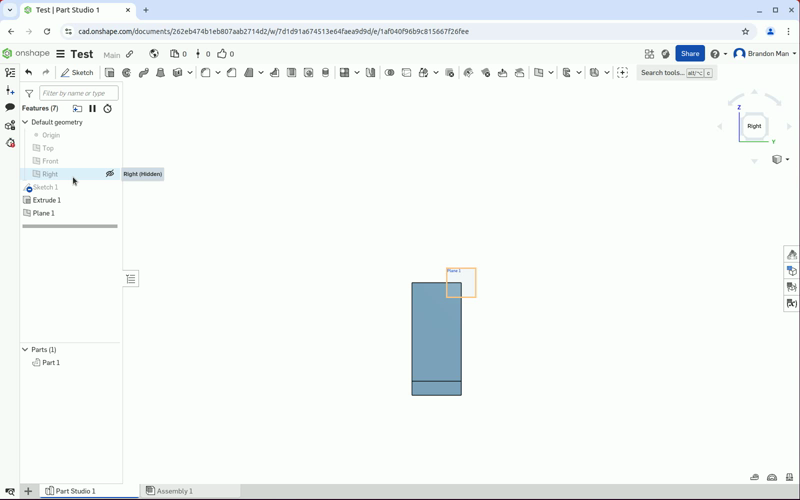
key(shift+s)
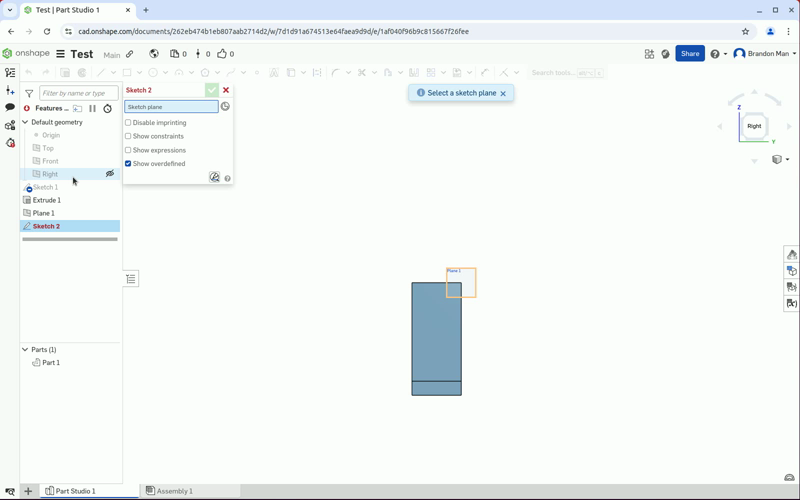
mouse_move(73, 215)
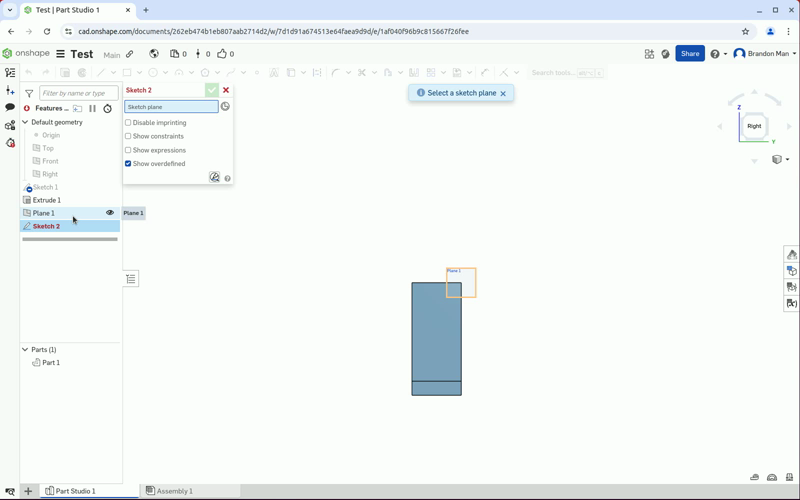
click(73, 215)
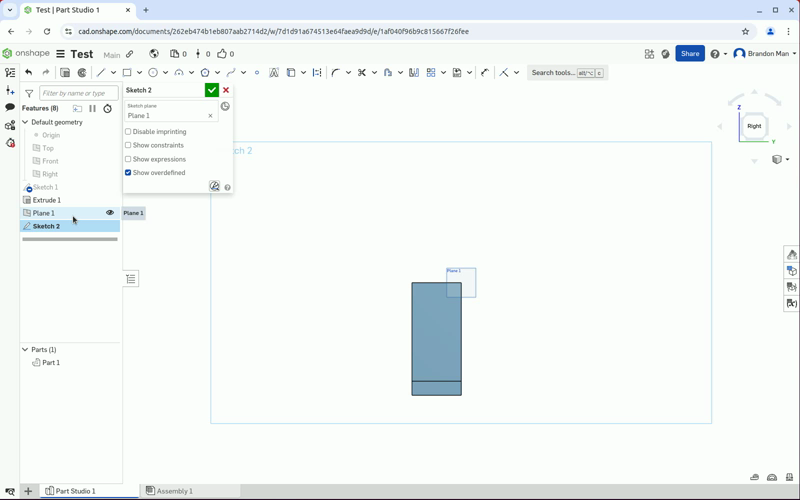
mouse_move(73, 352)
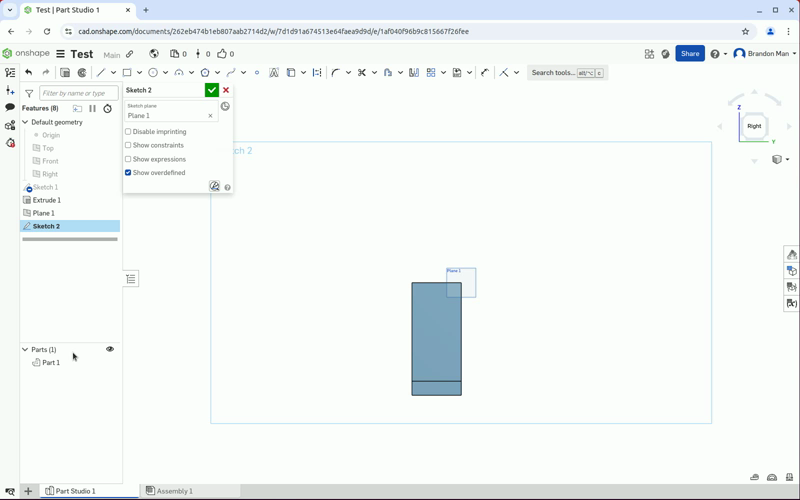
key(y)
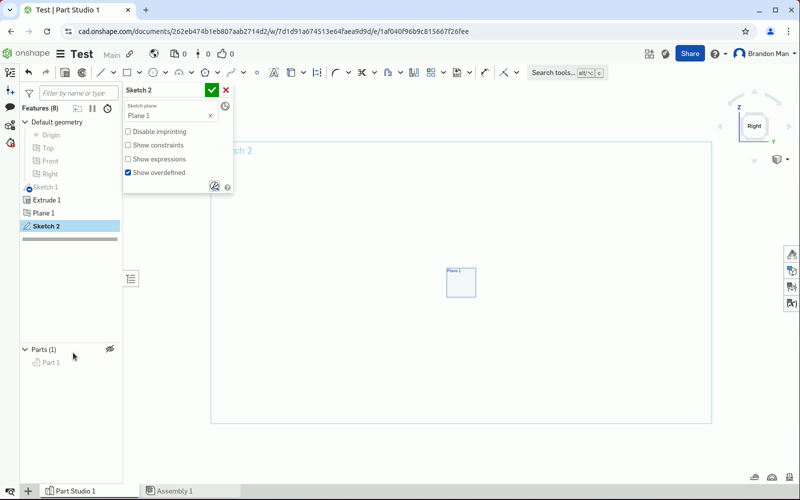
key(a)
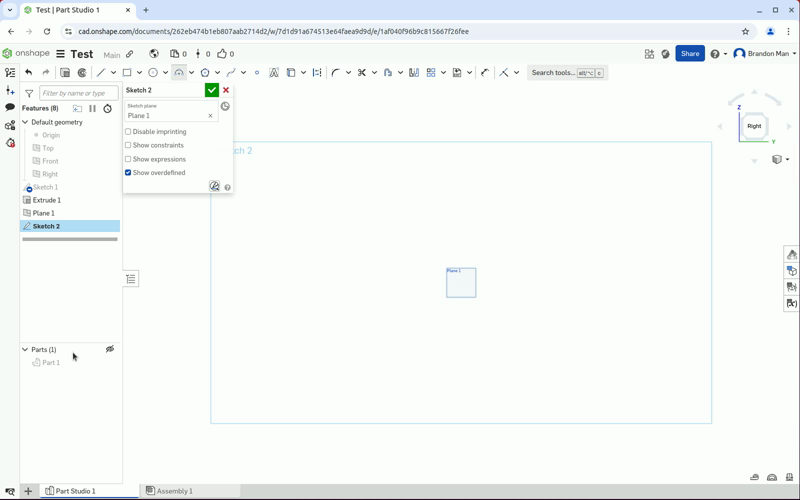
key_down(shift)
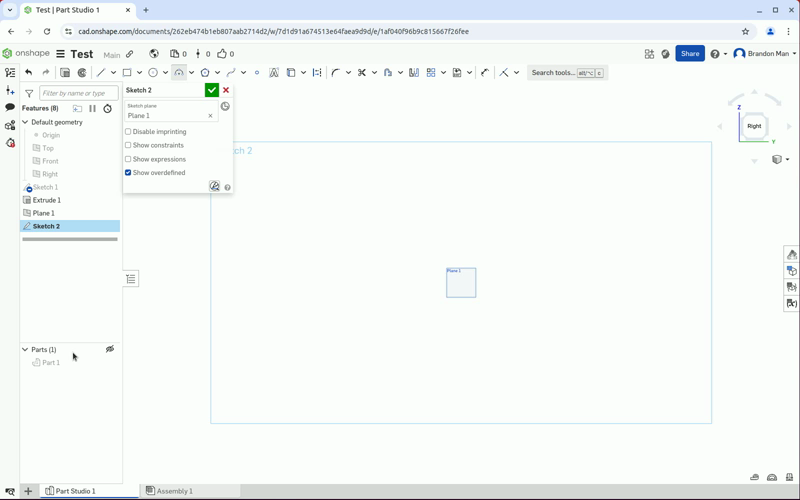
mouse_move(422, 356)
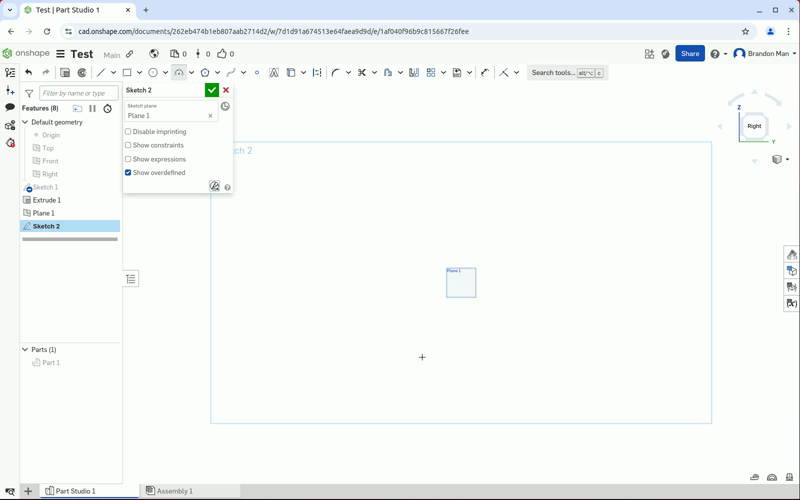
click(422, 356)
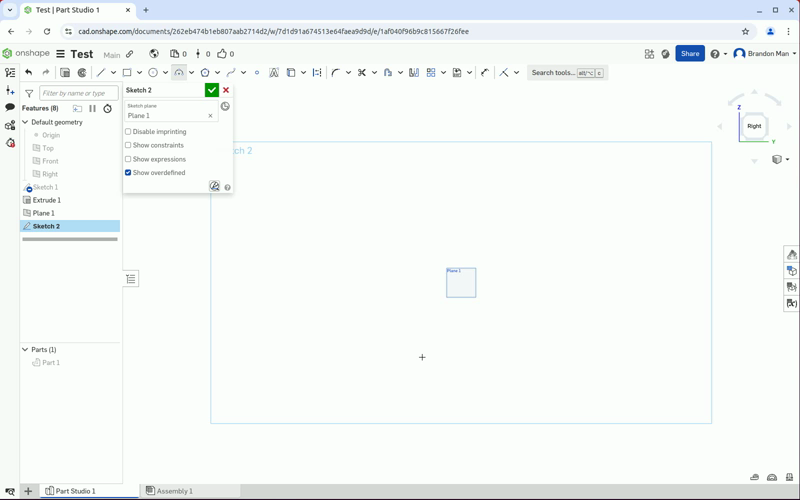
key_up(shift)
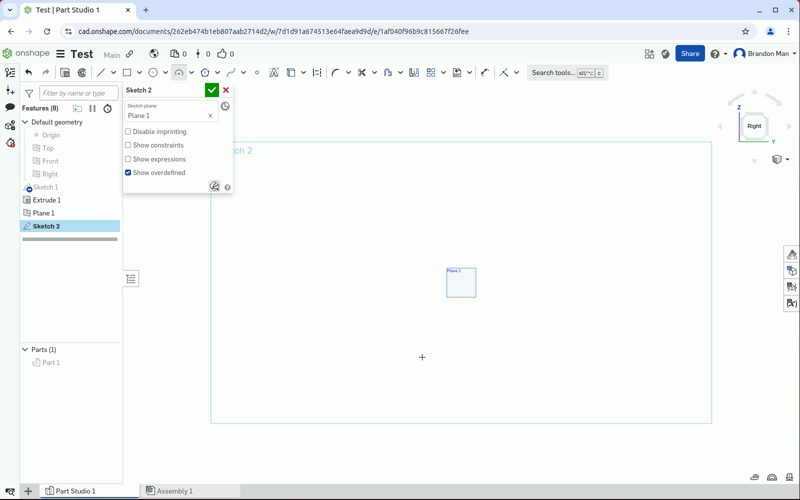
key_down(shift)
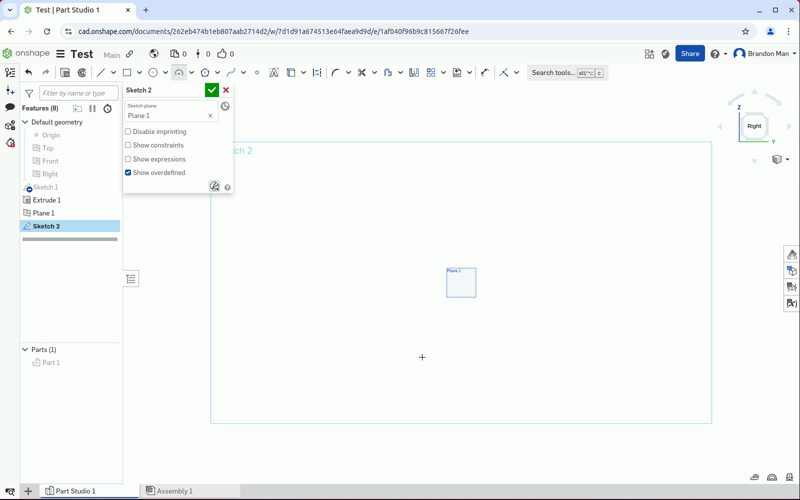
mouse_move(450, 356)
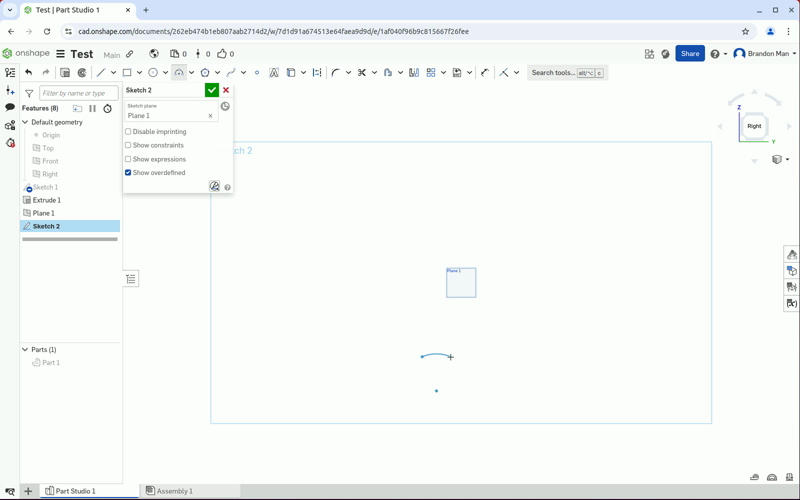
click(450, 356)
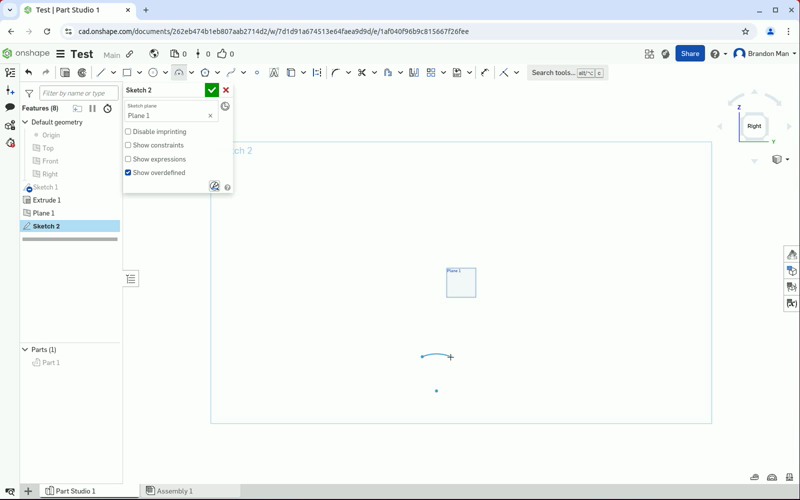
mouse_move(436, 370)
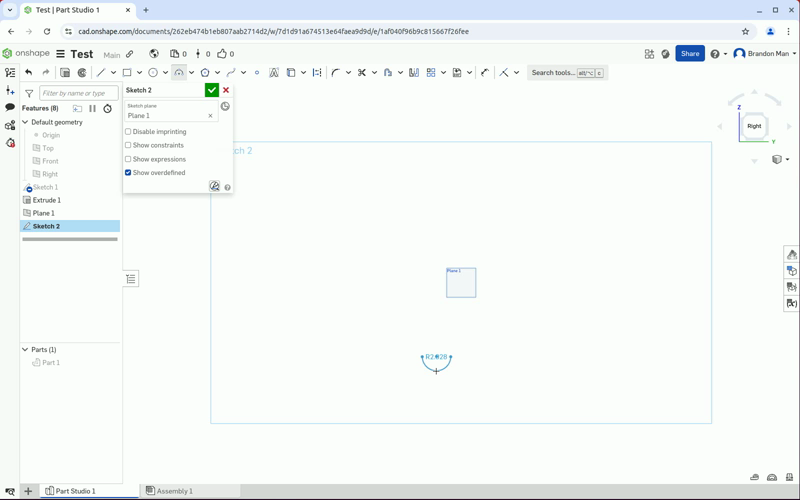
click(436, 370)
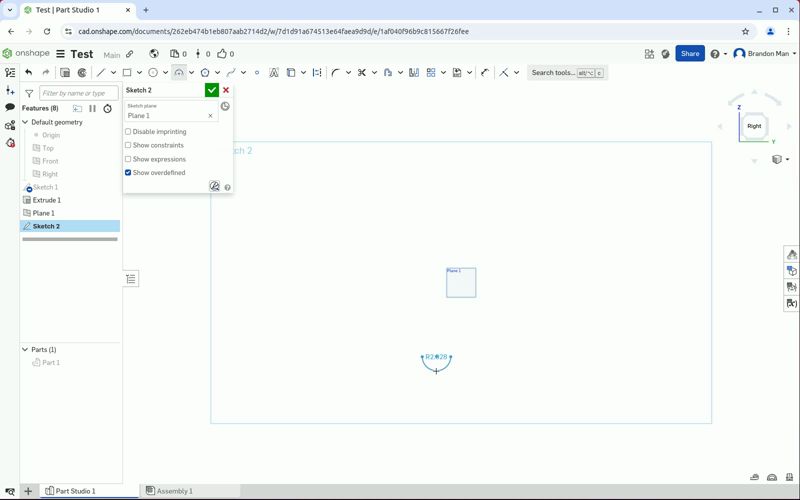
key_up(shift)
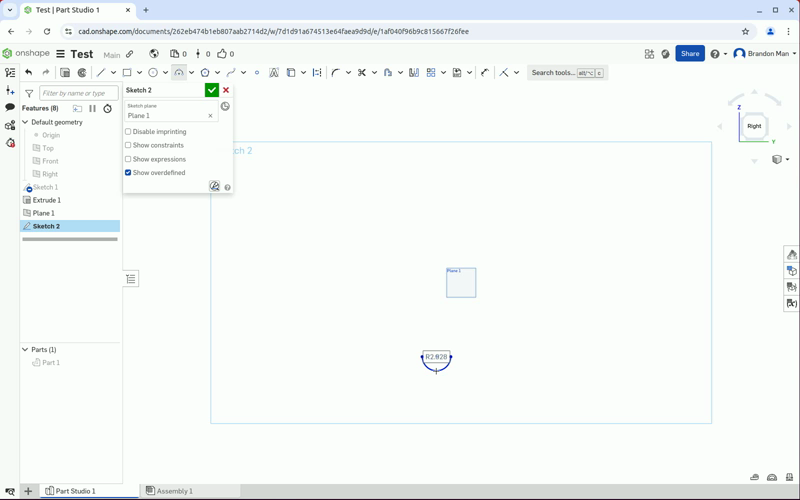
key(esc)
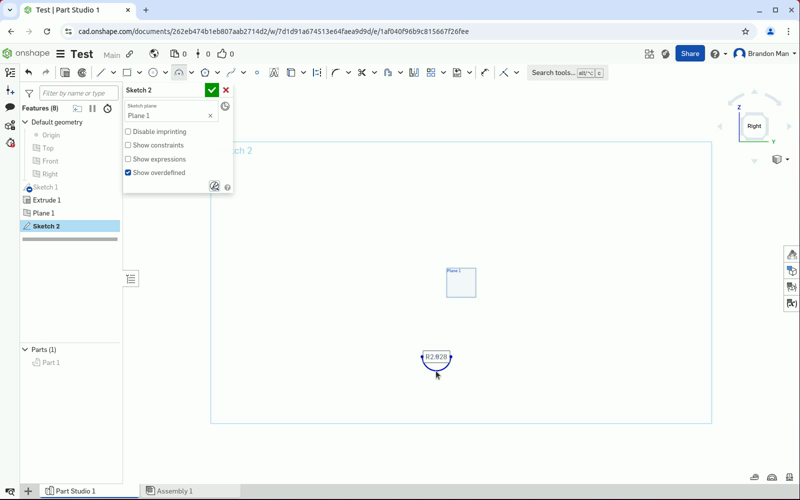
key(l)
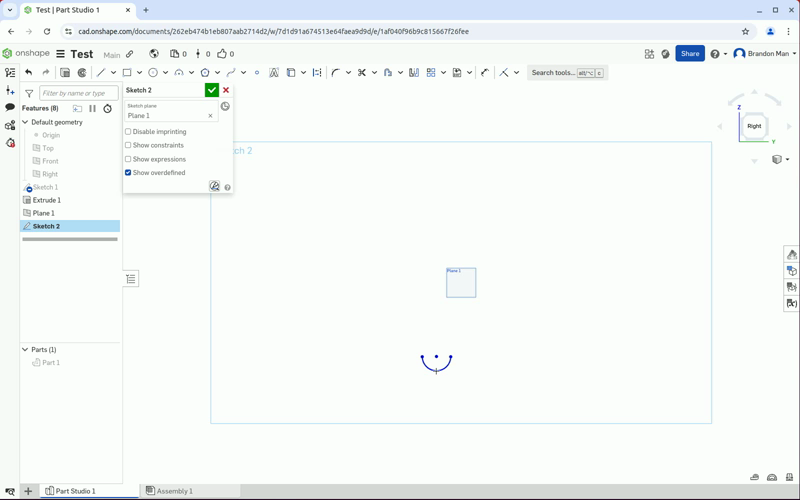
mouse_move(450, 356)
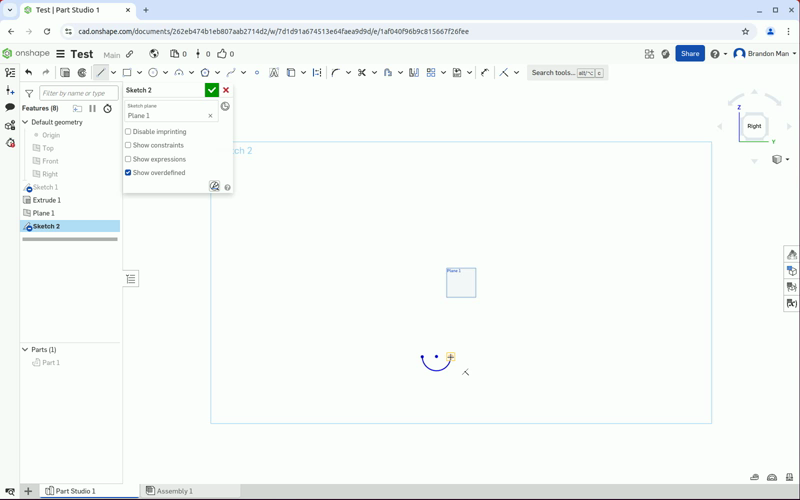
click(450, 356)
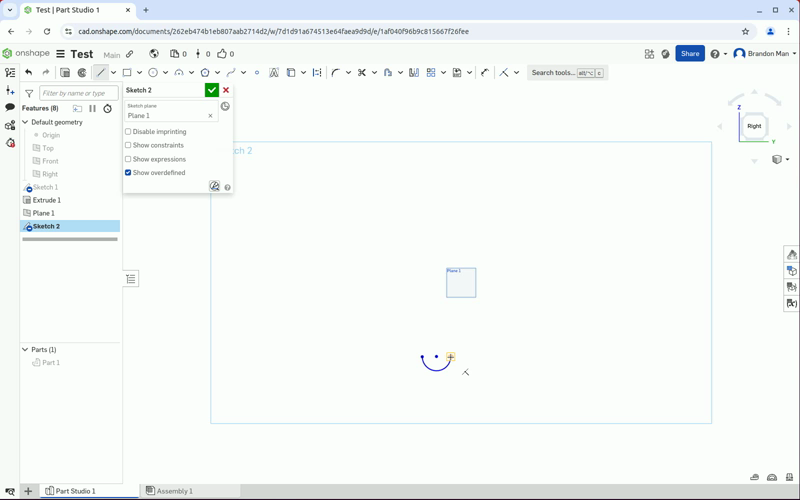
key_down(shift)
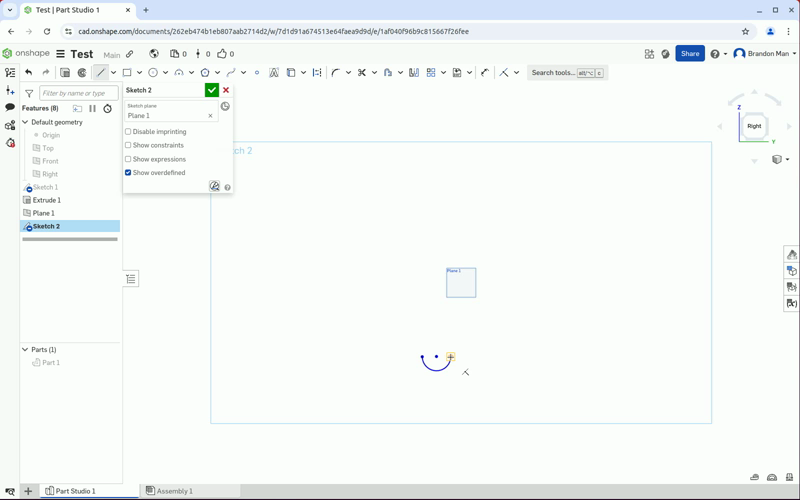
mouse_move(480, 356)
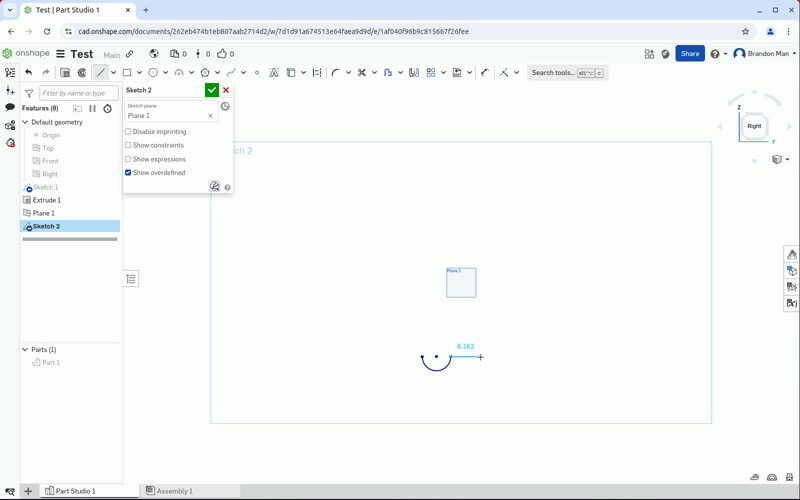
mouse_move(450, 309)
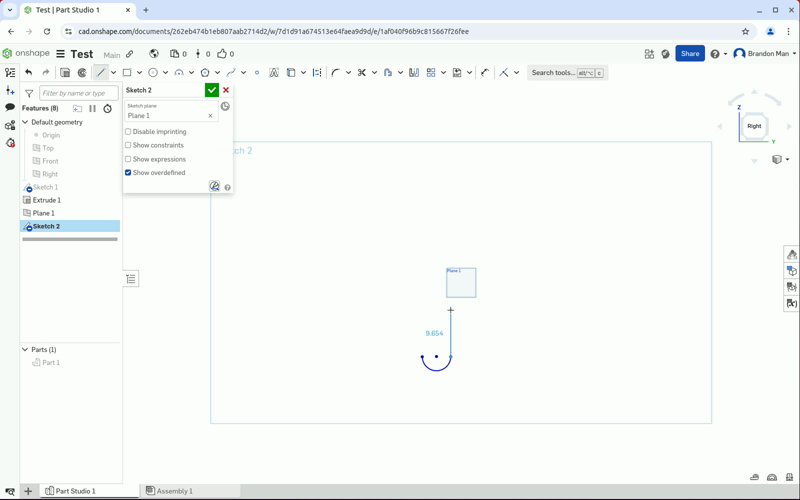
click(450, 309)
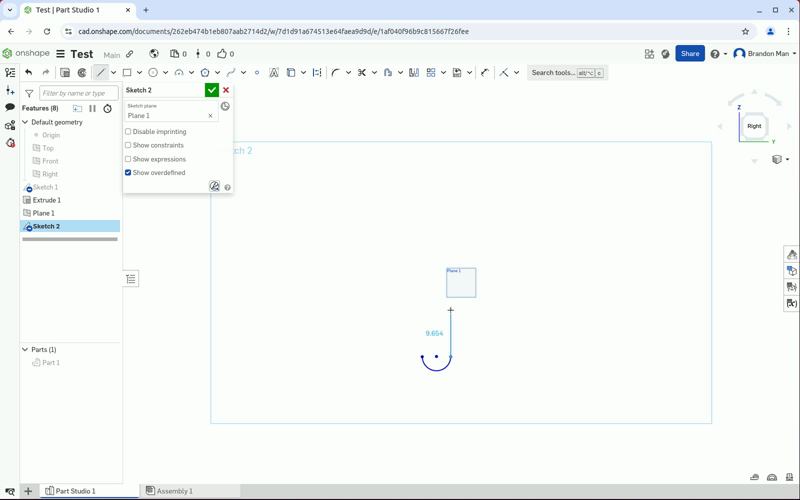
key_up(shift)
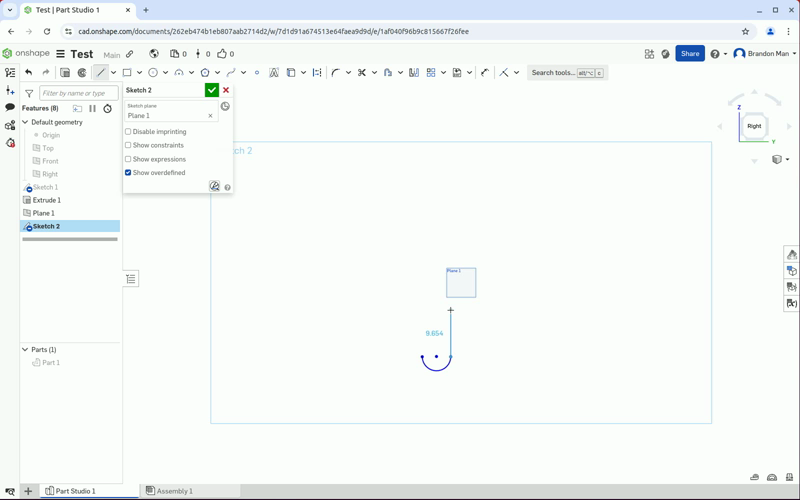
key(esc)
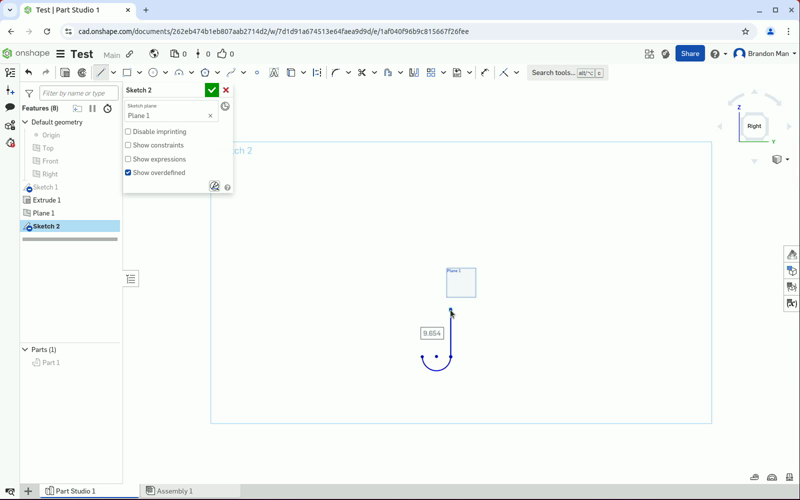
key(a)
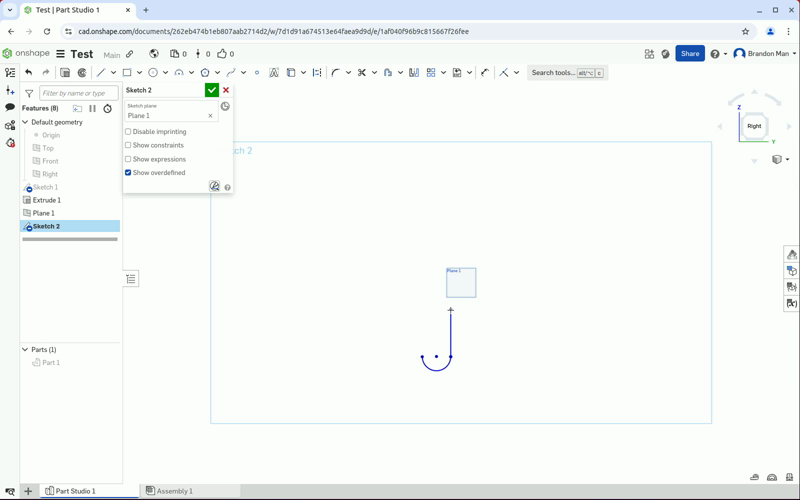
mouse_move(450, 309)
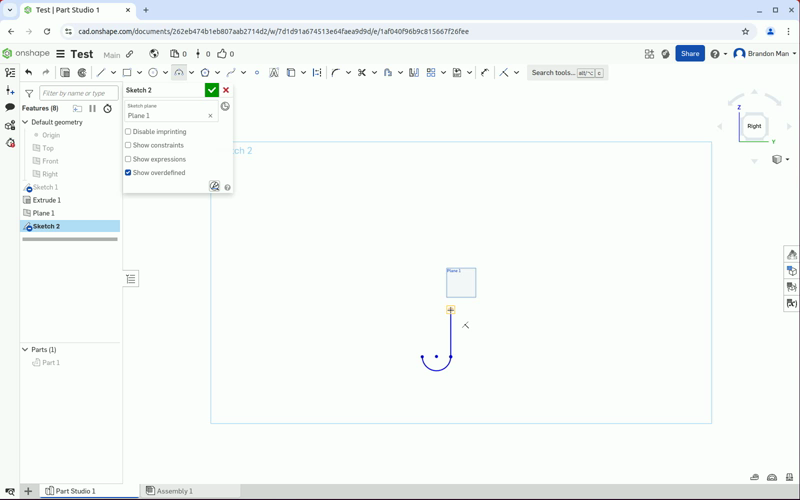
click(450, 309)
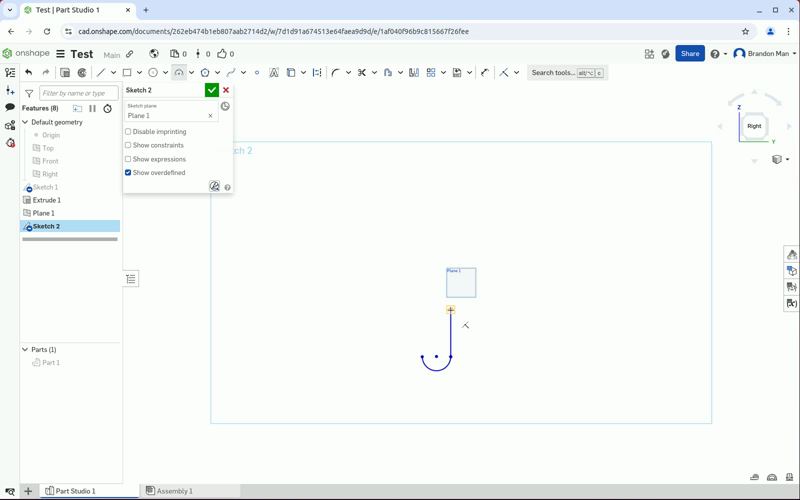
key_down(shift)
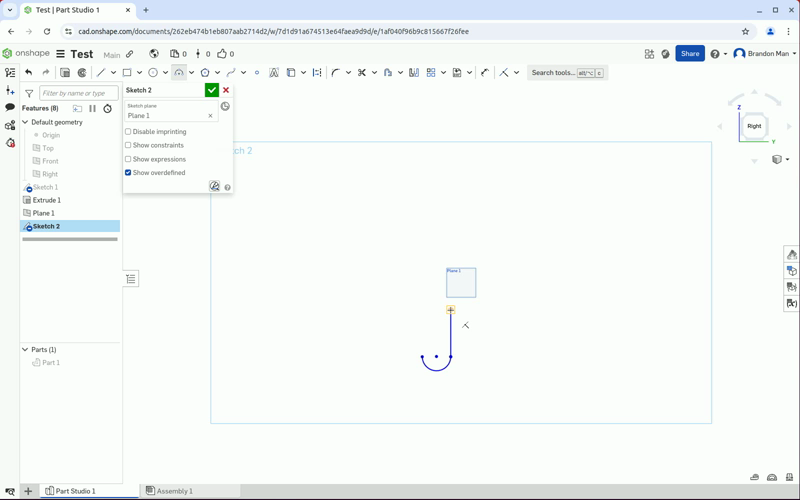
mouse_move(422, 309)
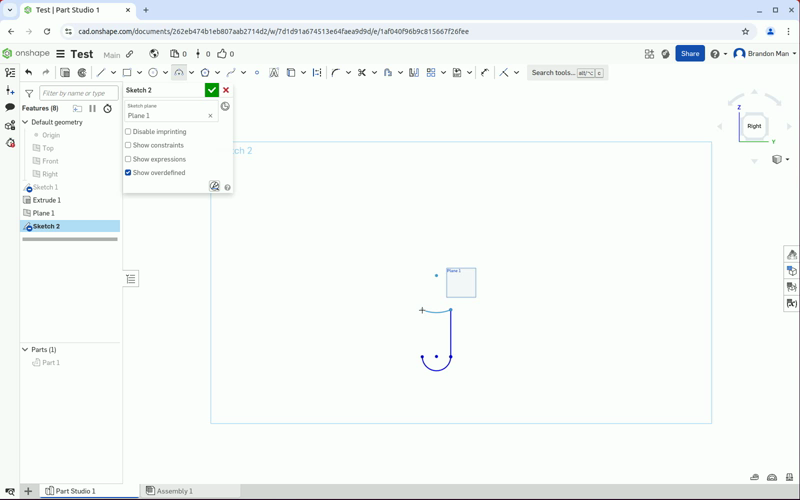
click(422, 309)
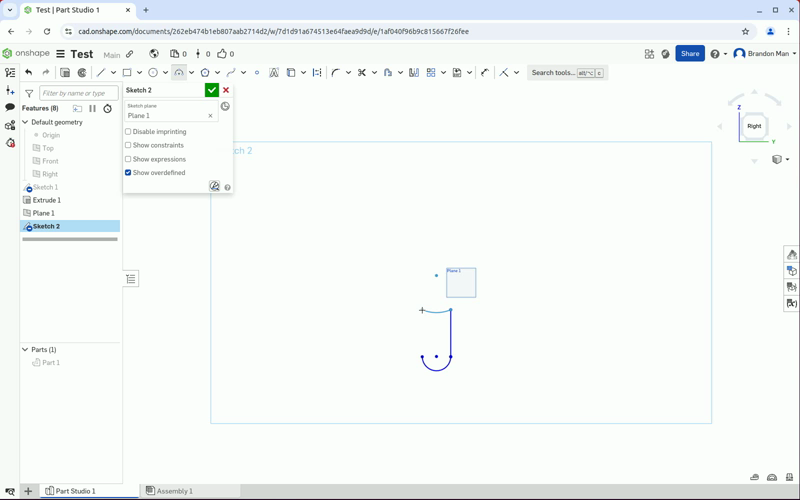
mouse_move(436, 295)
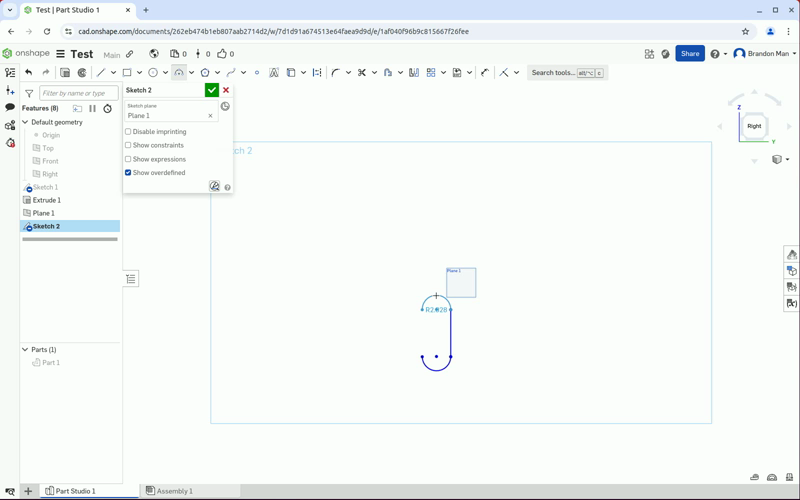
click(436, 295)
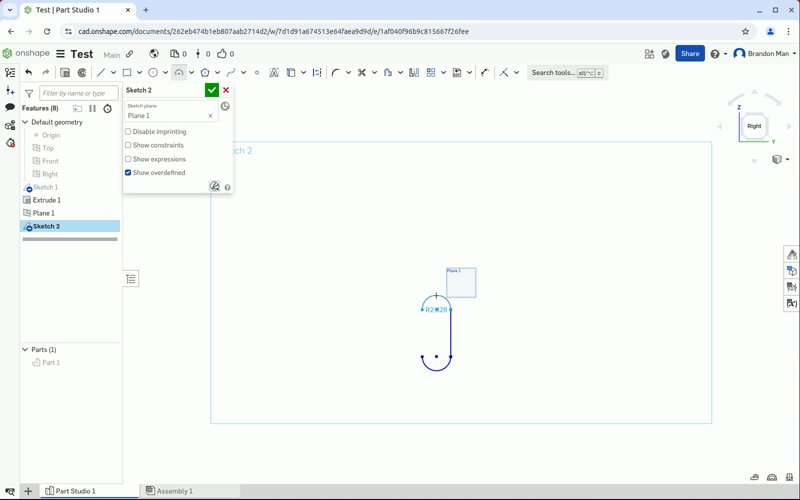
key_up(shift)
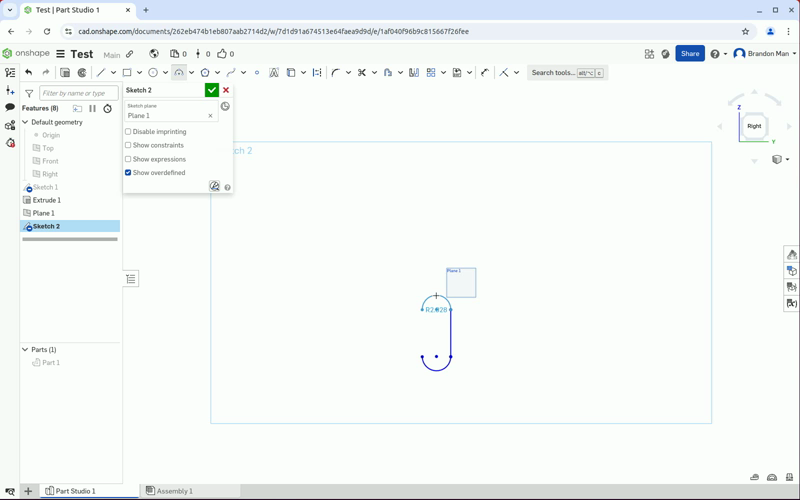
key(esc)
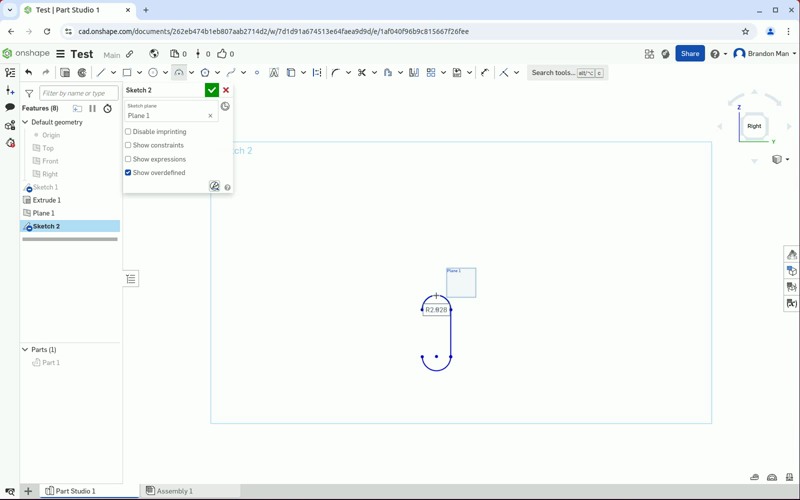
key(l)
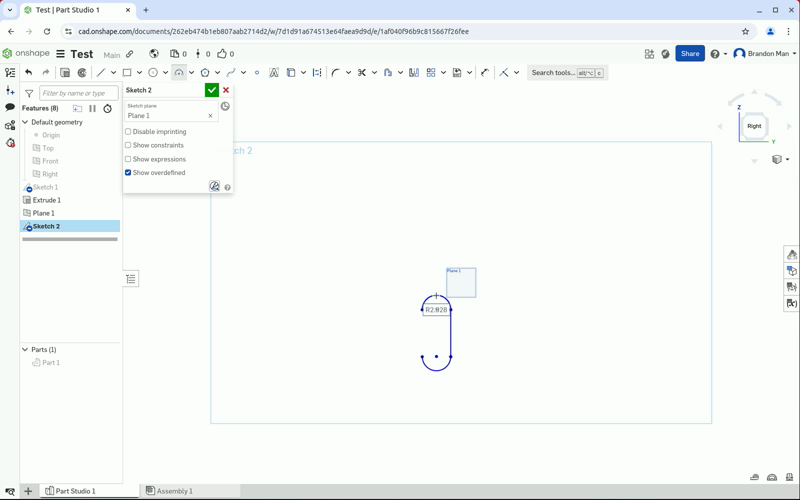
mouse_move(422, 309)
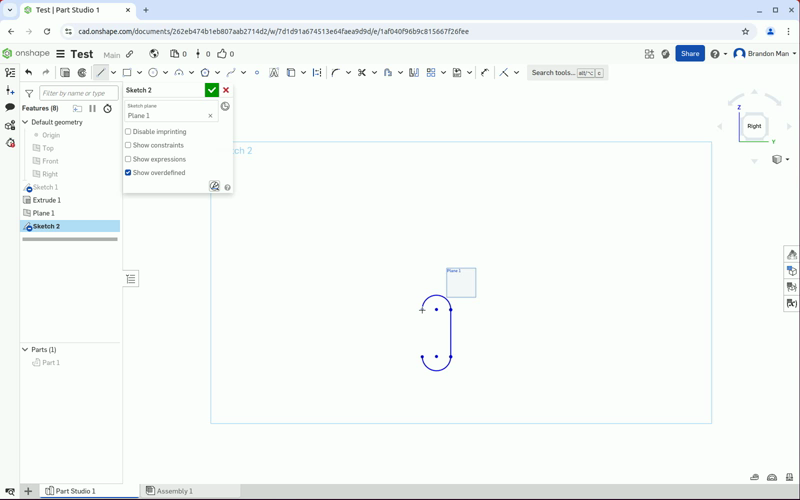
click(422, 309)
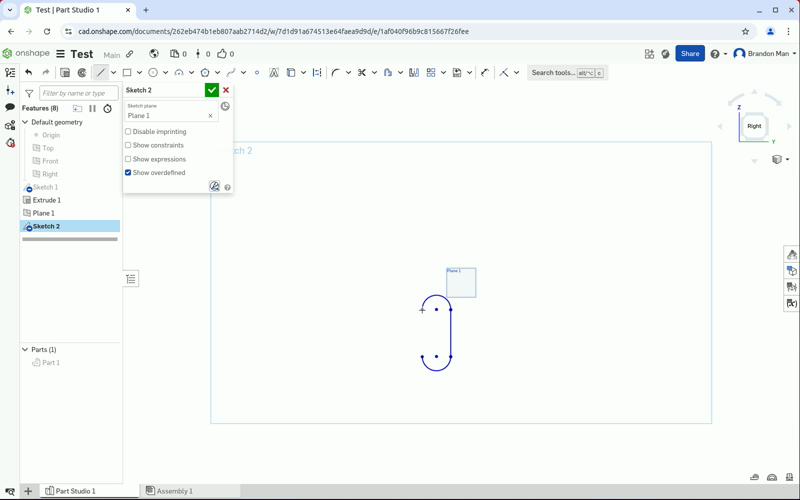
mouse_move(452, 309)
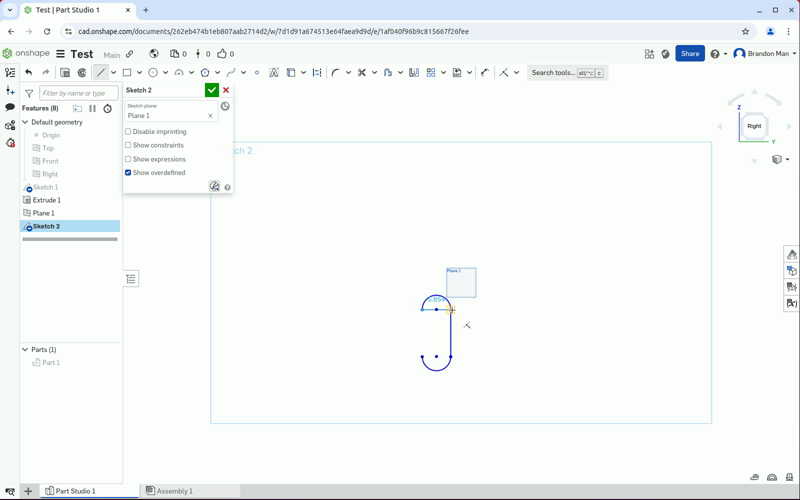
key_down(shift)
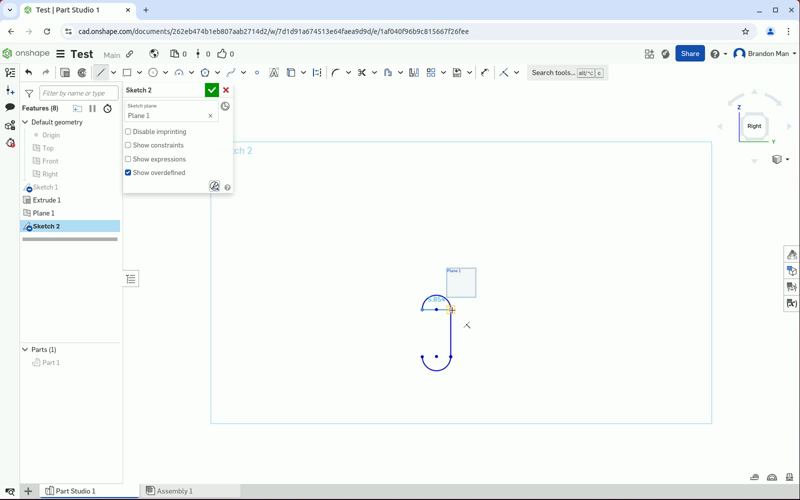
mouse_move(422, 356)
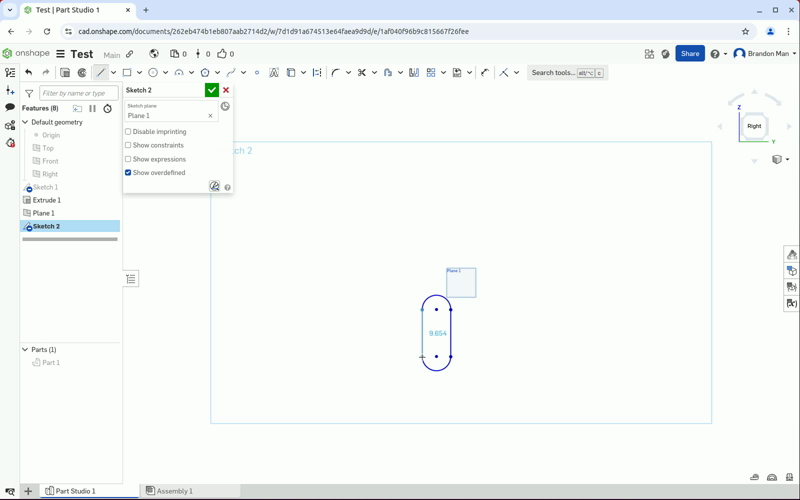
key_up(shift)
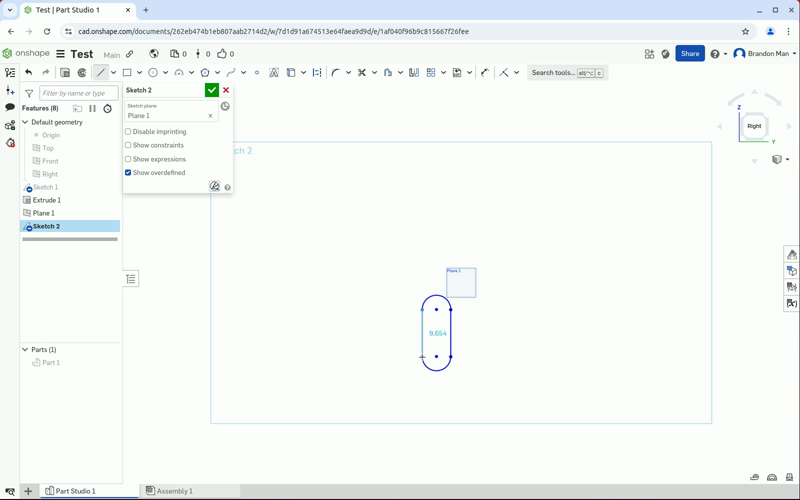
click(422, 356)
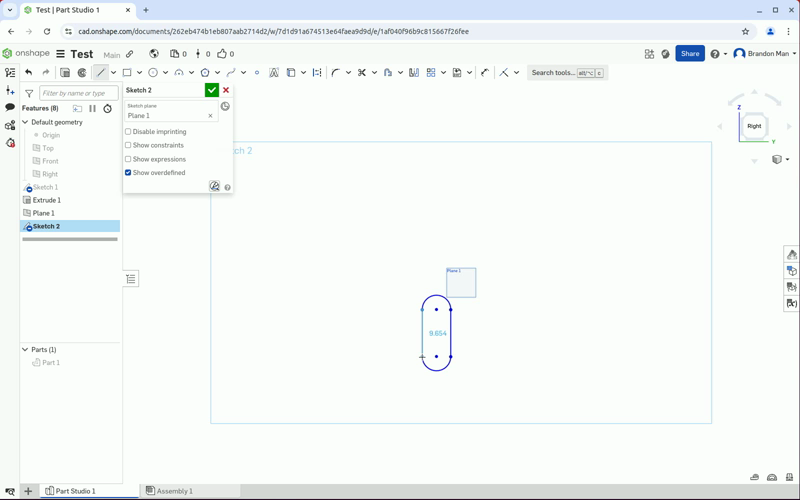
key(esc)
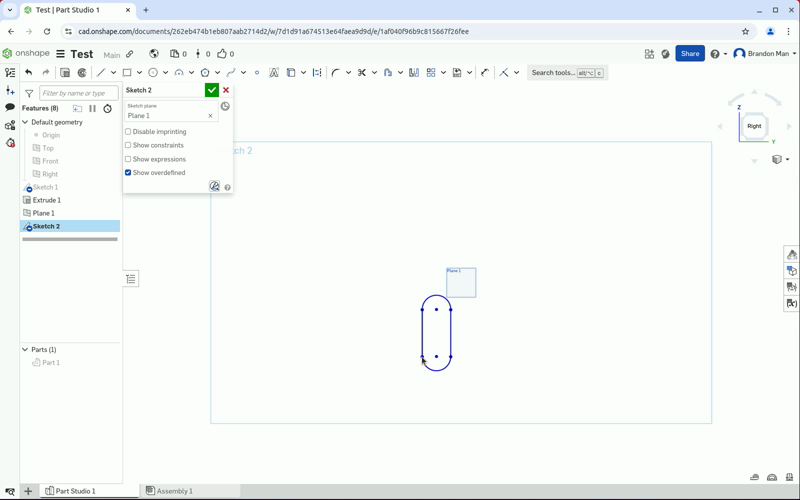
mouse_move(443, 352)
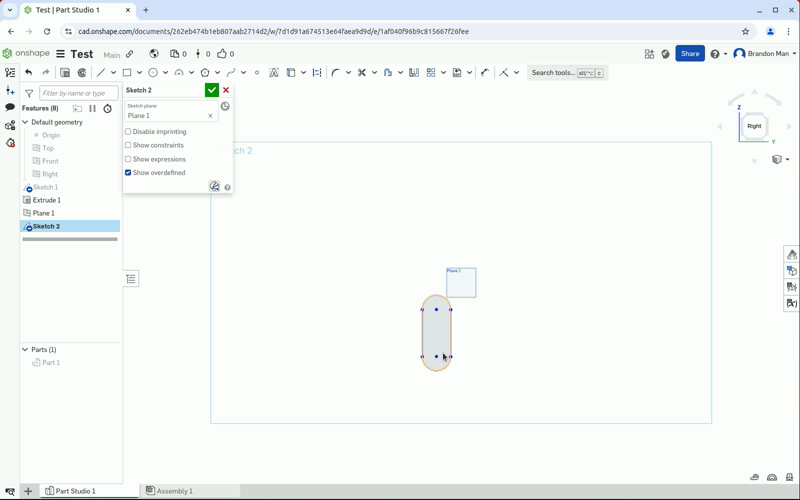
click(443, 352)
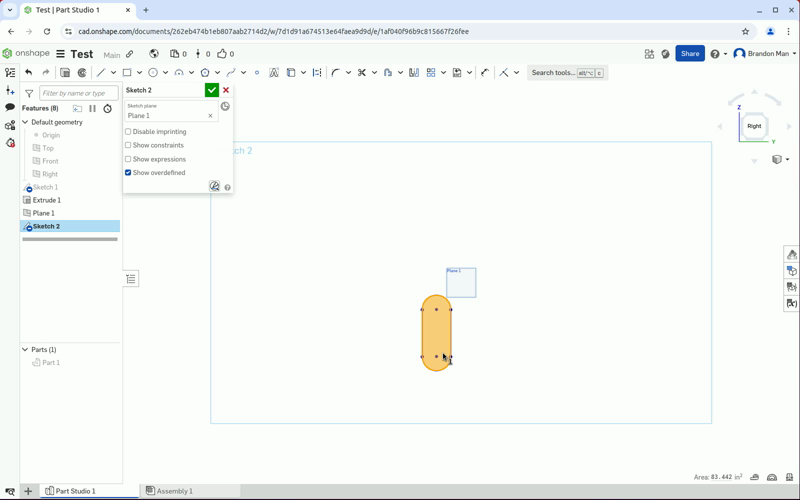
mouse_move(73, 352)
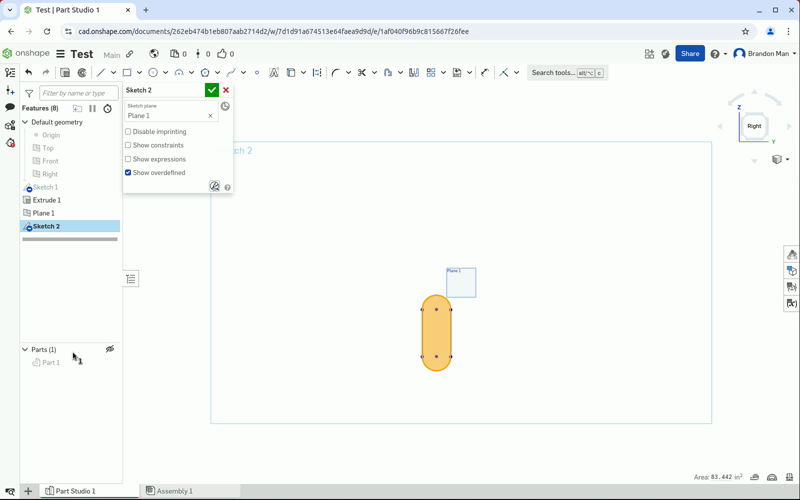
key(shift+y)
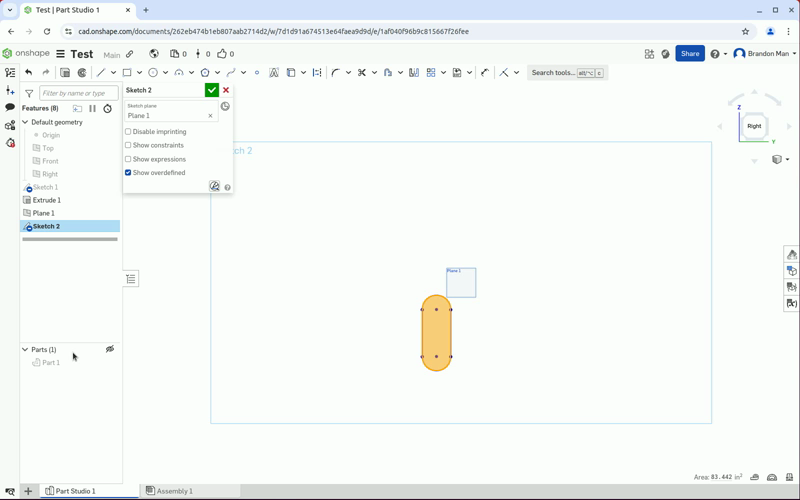
key(shift+e)
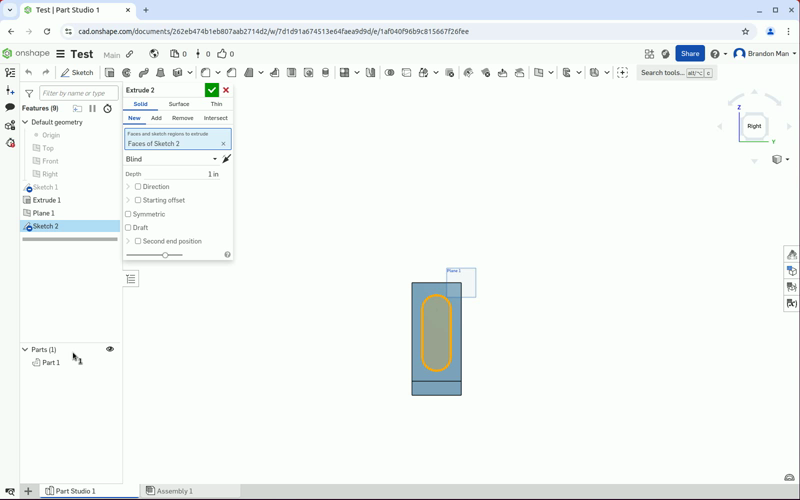
mouse_move(143, 106)
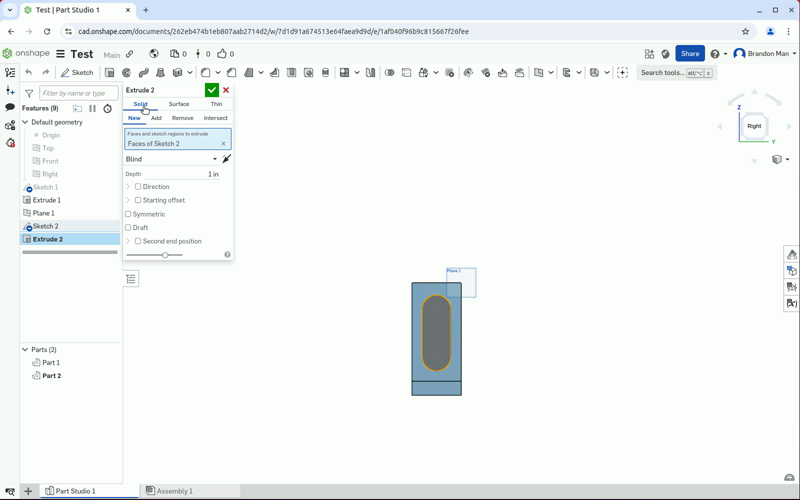
click(143, 106)
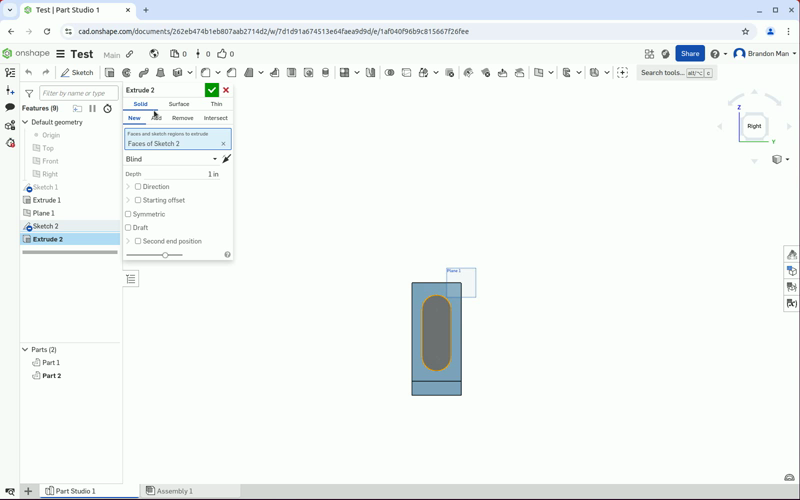
mouse_move(186, 120)
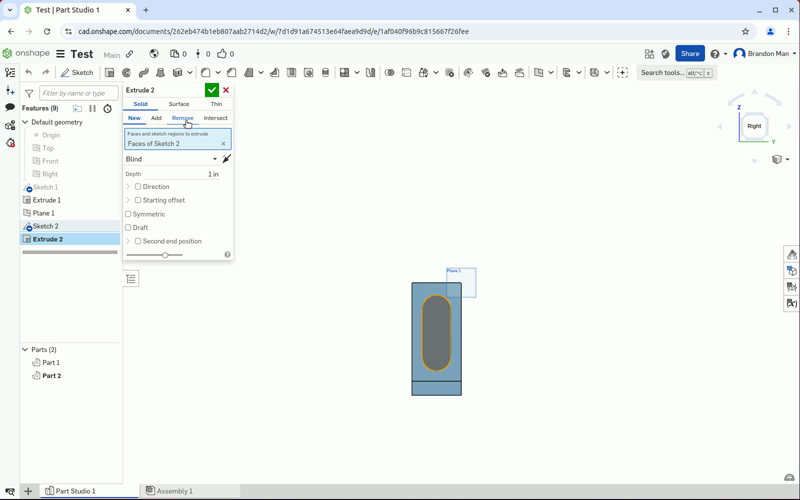
click(186, 120)
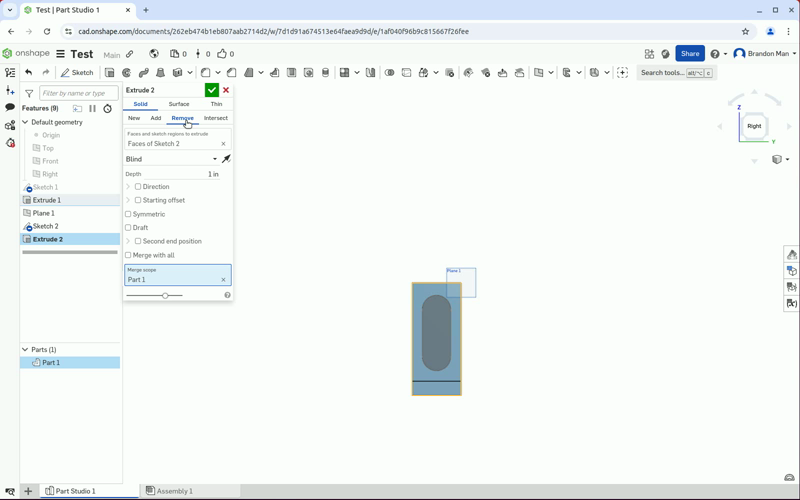
key(tab, 4)
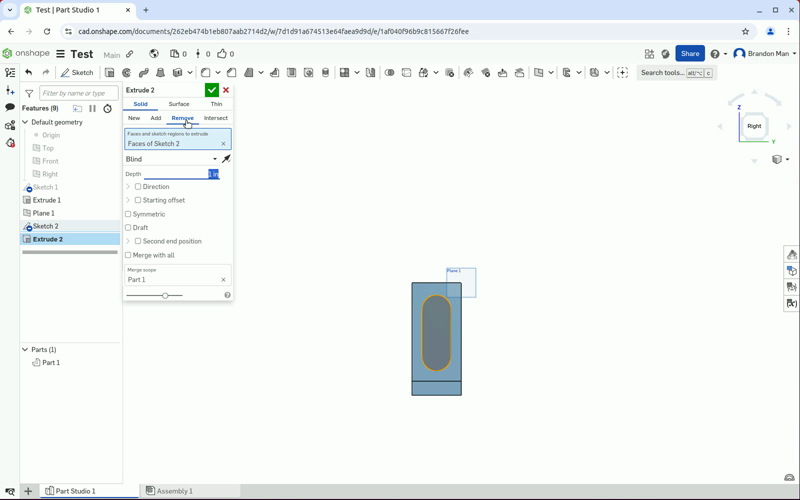
text(30.811)
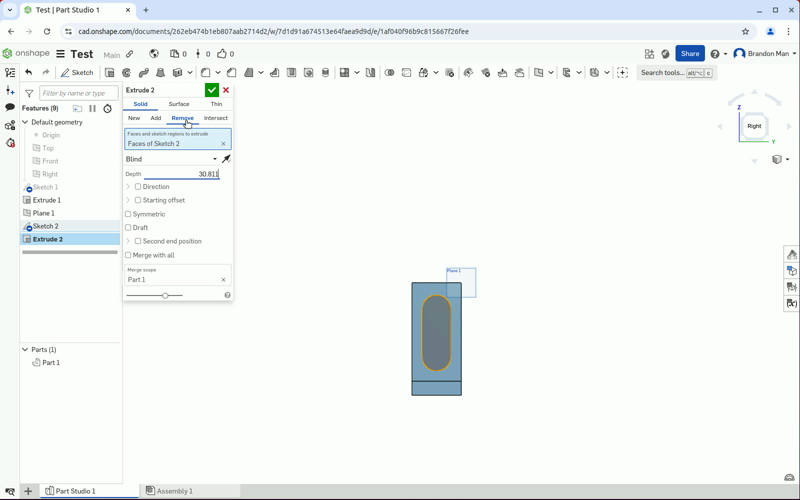
key(tab, 6)
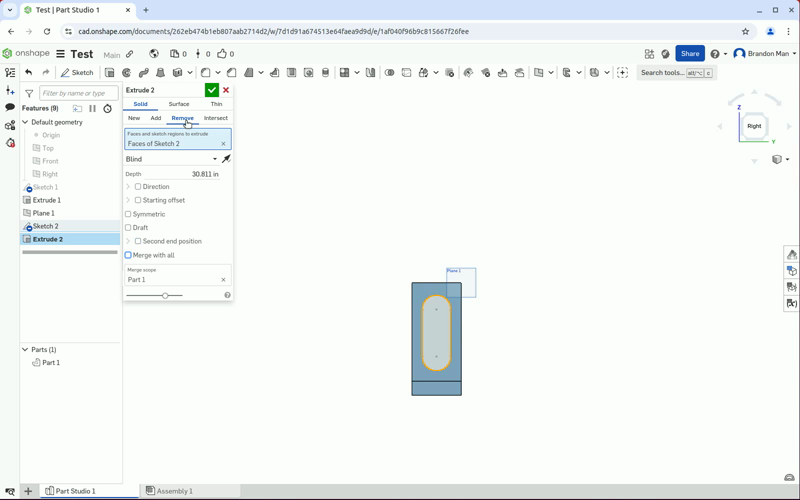
key(space)
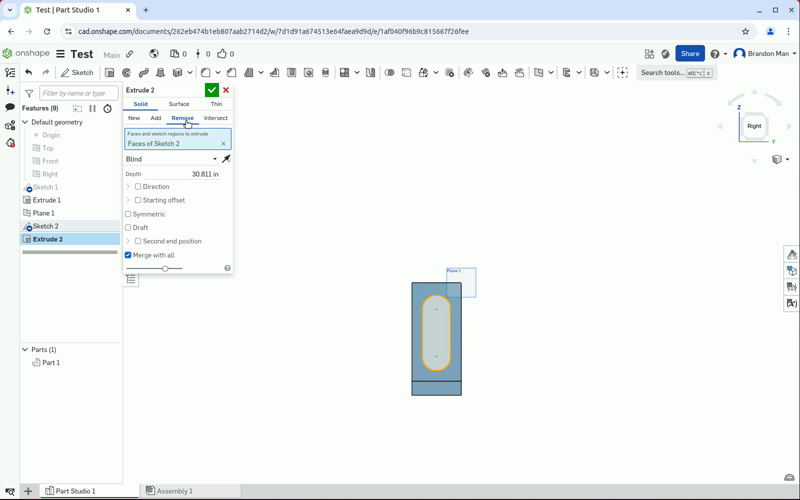
key(enter)
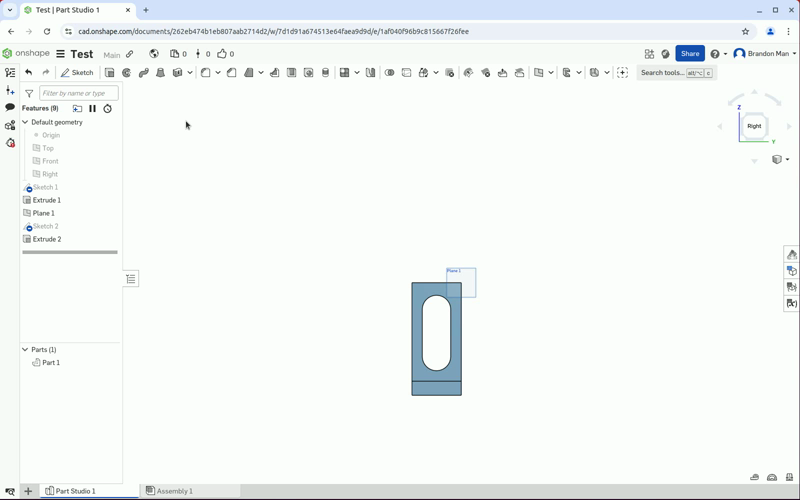
key(shift+h)
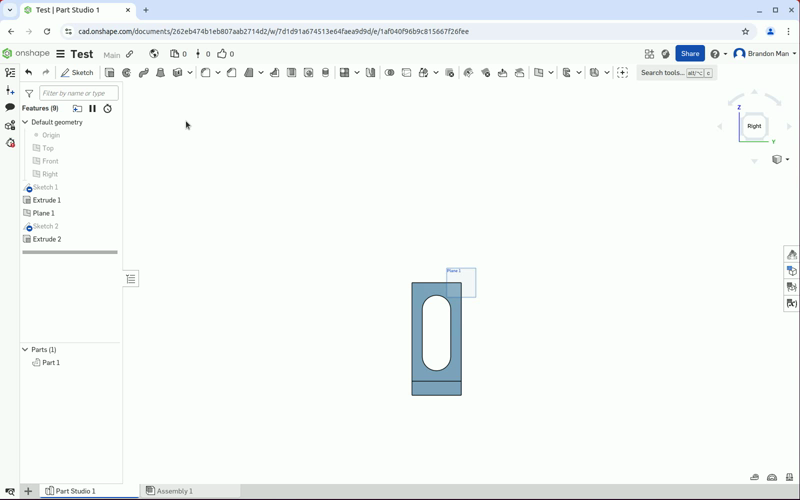
key(shift+h)
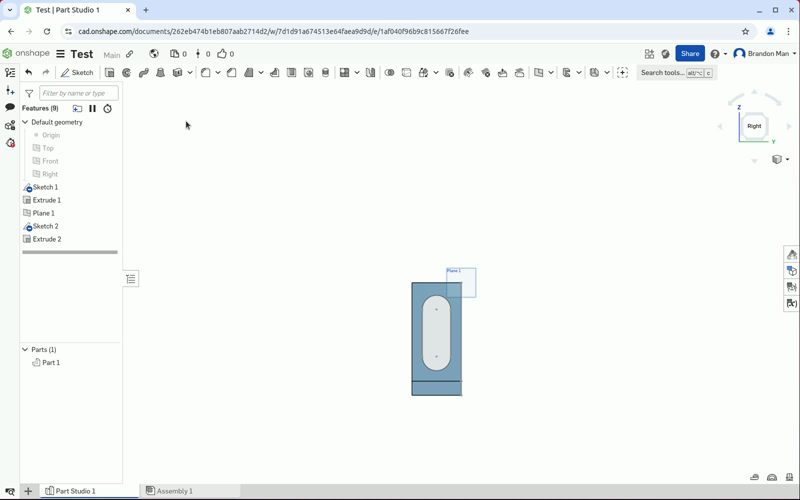
key(shift+7)
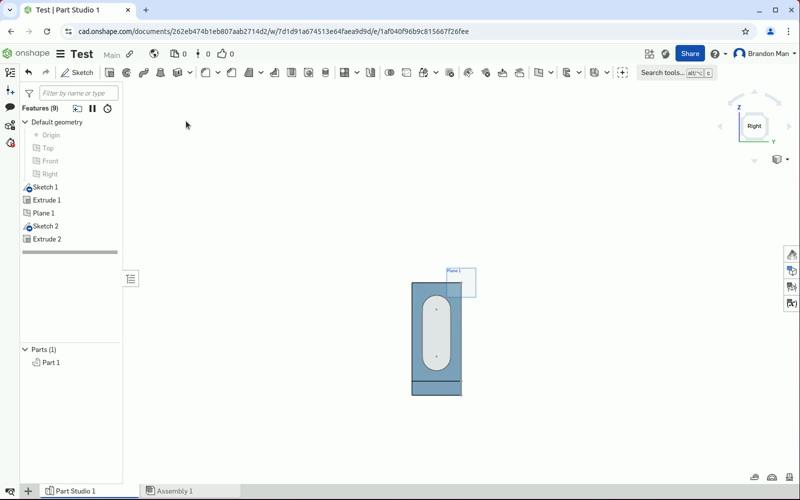
key(right, 2)
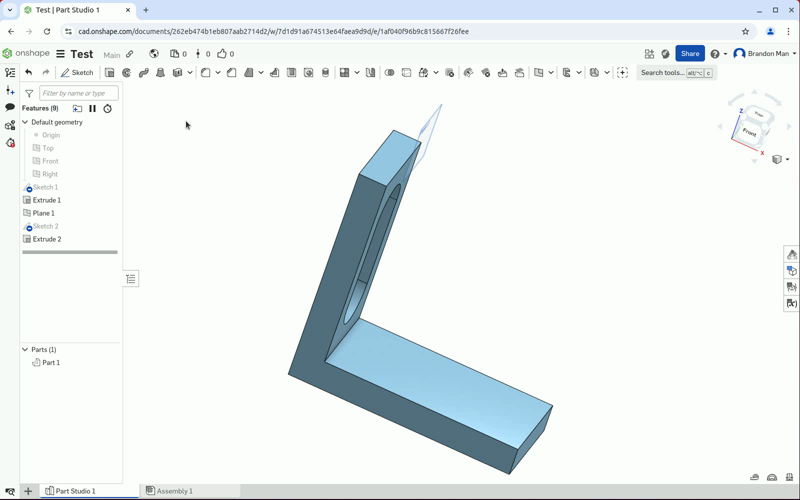
key(down, 2)
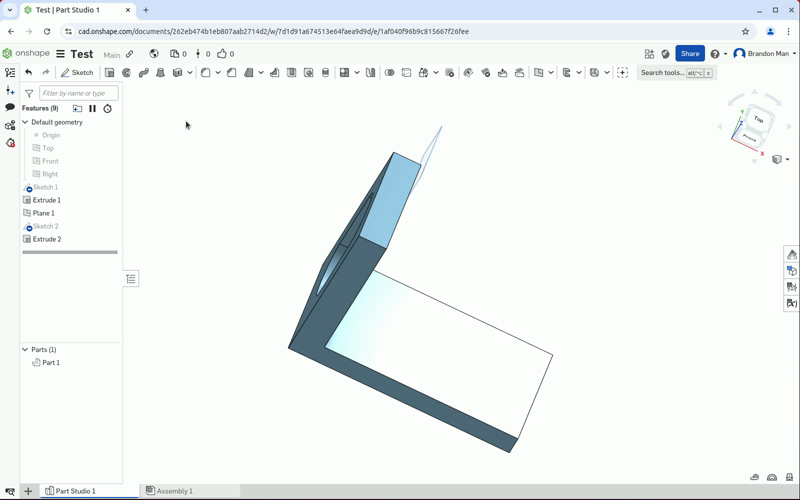
key(up, 2)
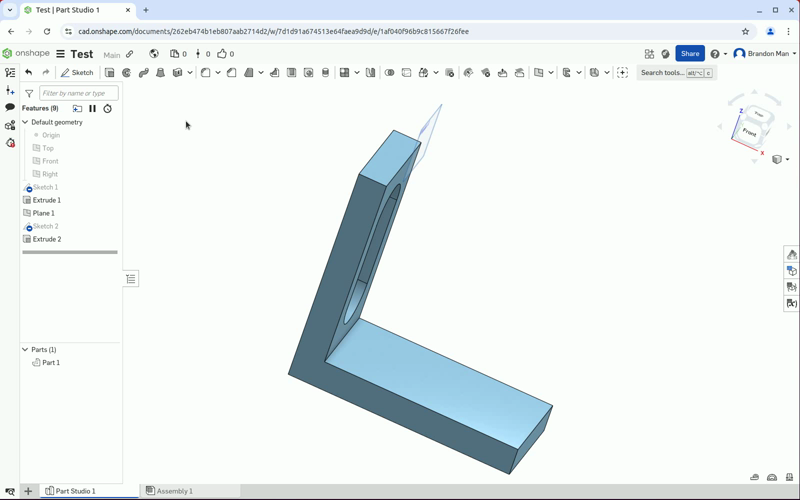
key(left, 2)
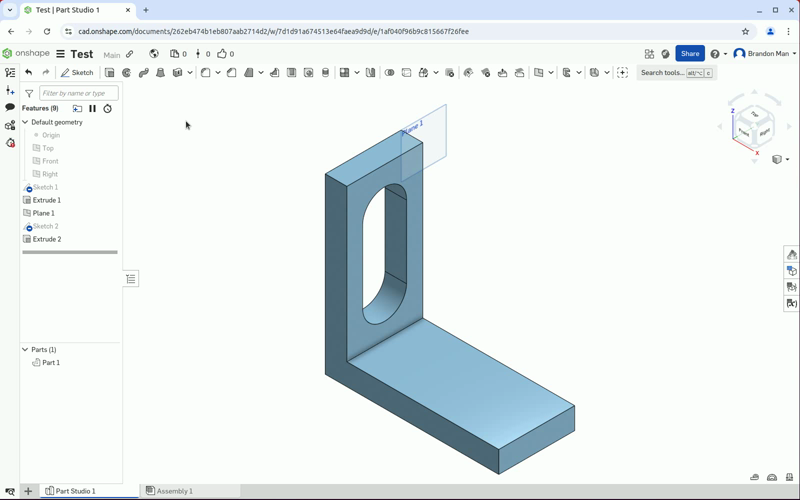
mouse_move(73, 189)
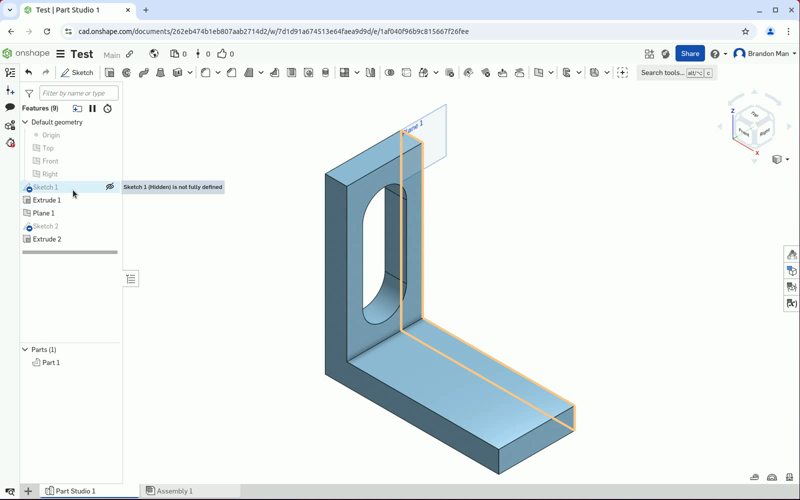
click(73, 189)